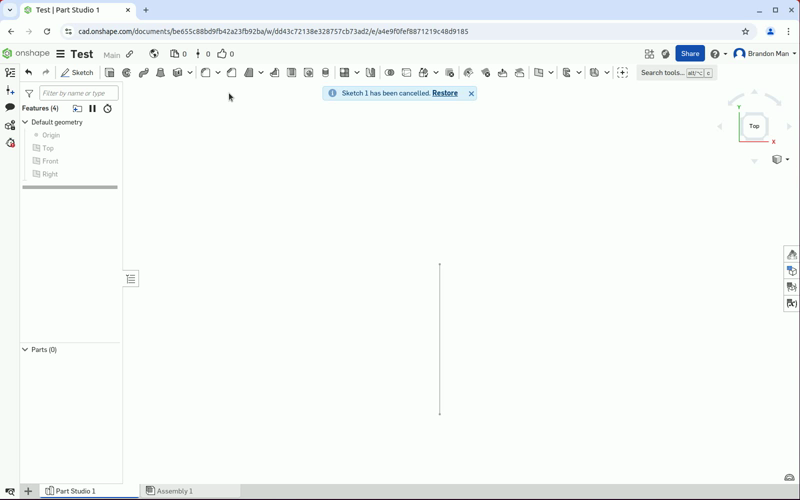
key(shift+h)
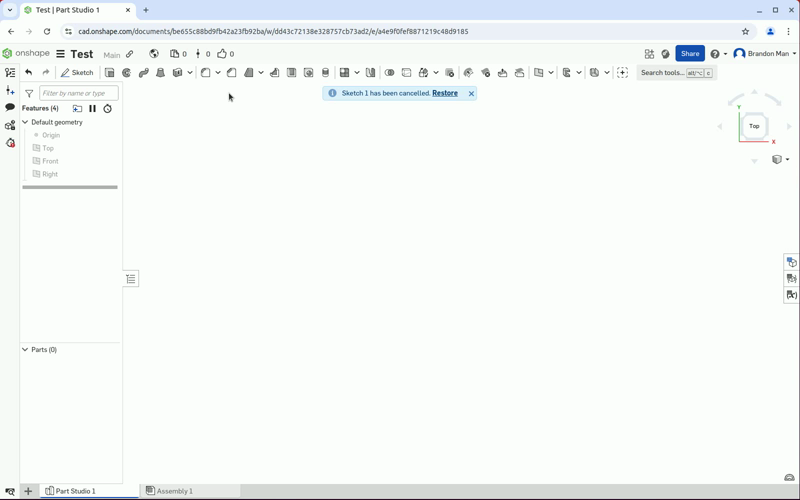
key(shift+s)
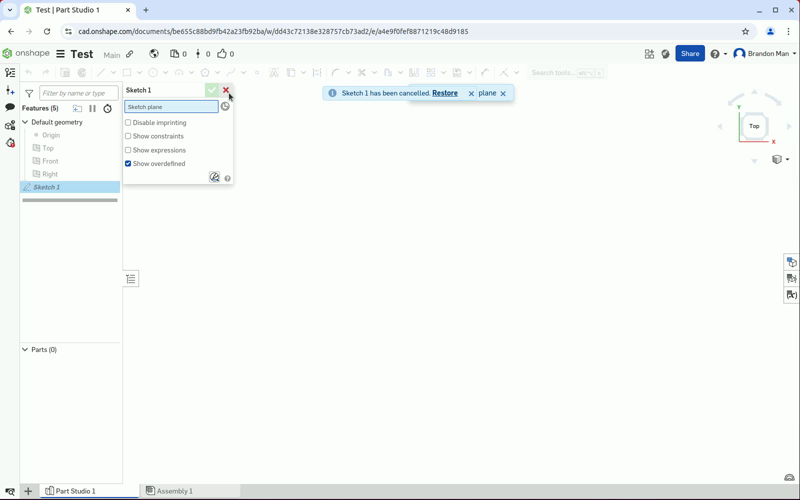
mouse_move(73, 150)
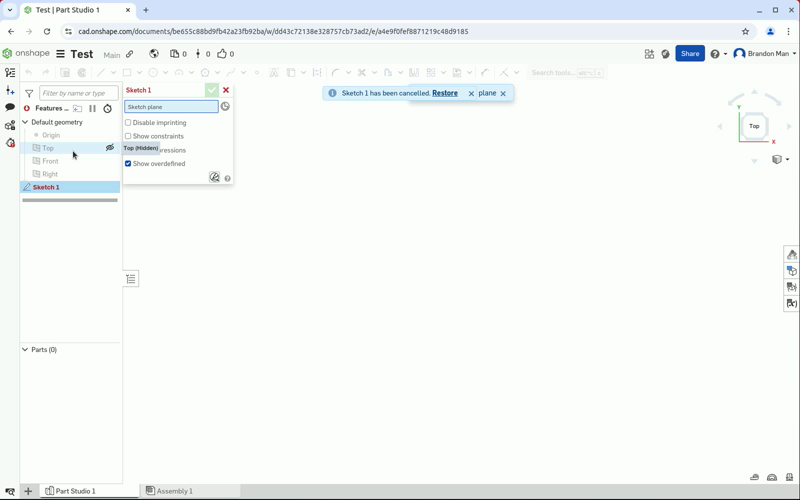
click(73, 150)
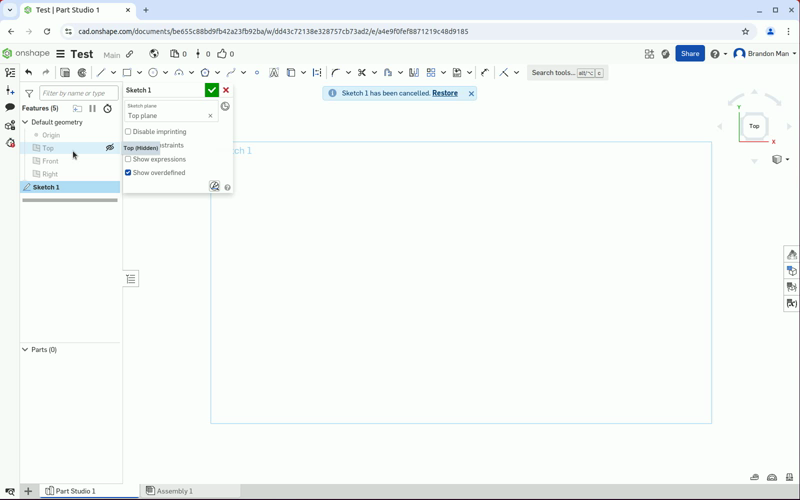
mouse_move(73, 352)
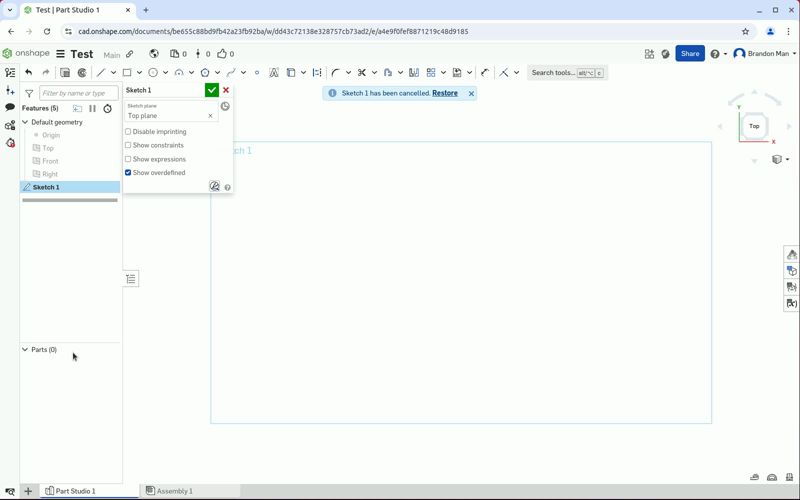
key(y)
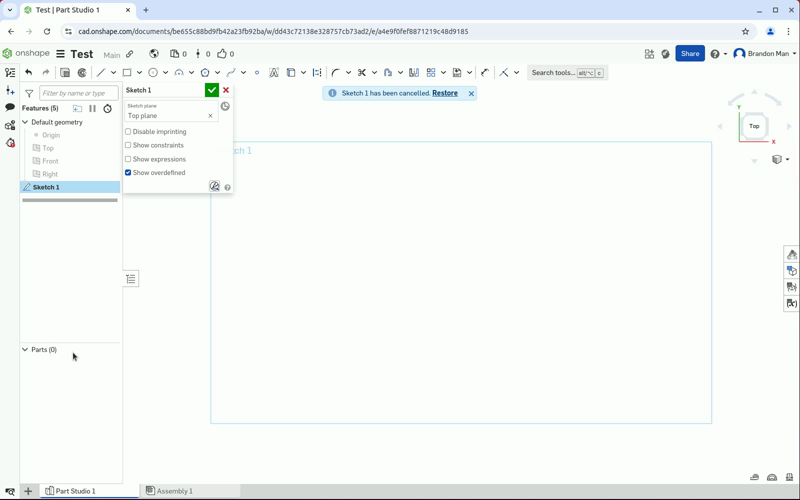
key(l)
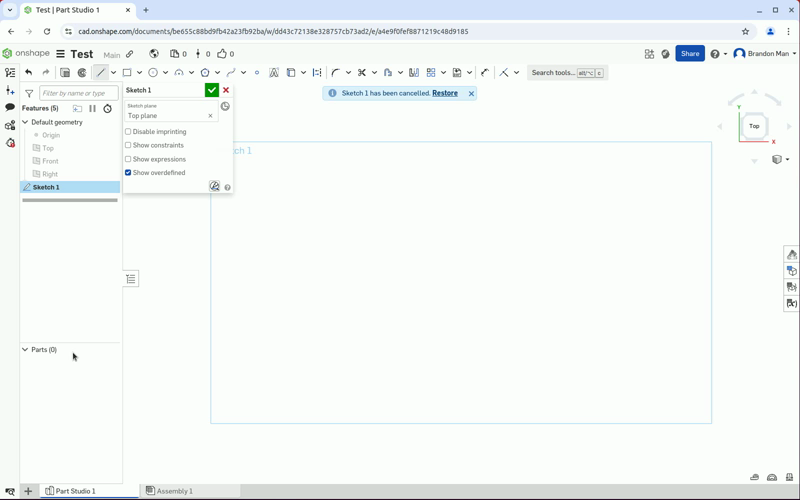
key_down(shift)
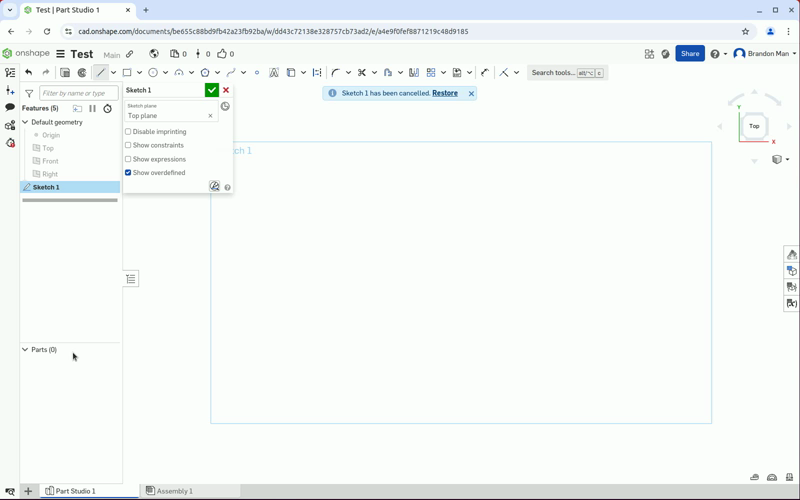
mouse_move(375, 355)
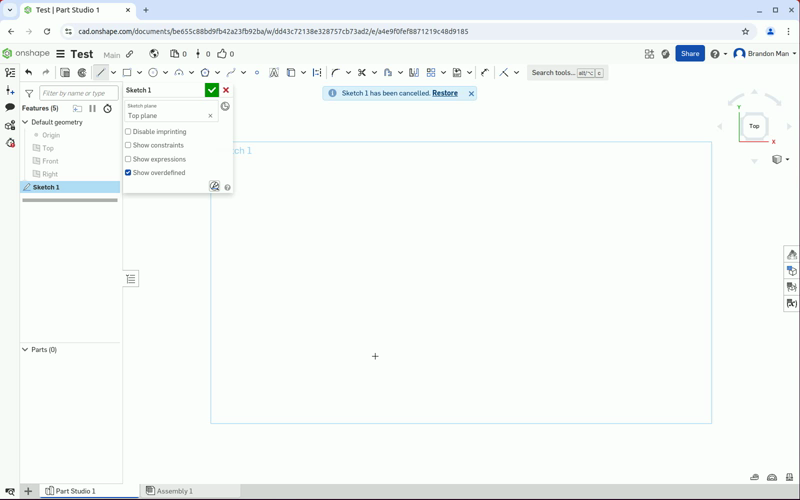
click(375, 355)
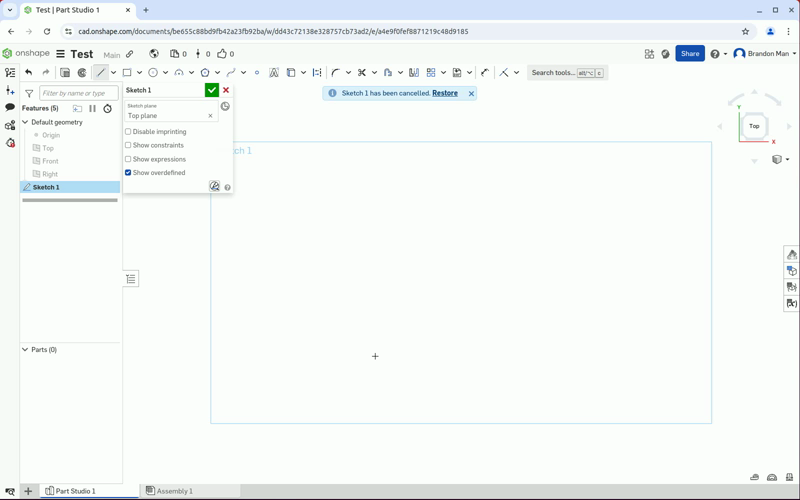
key_up(shift)
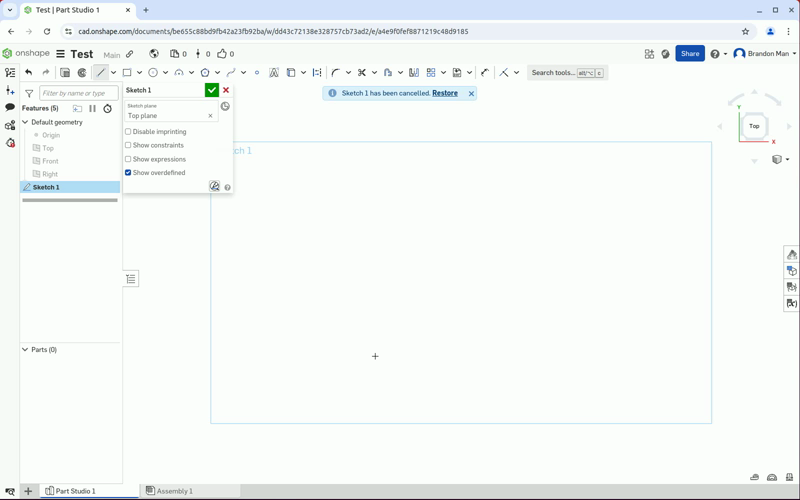
key_down(shift)
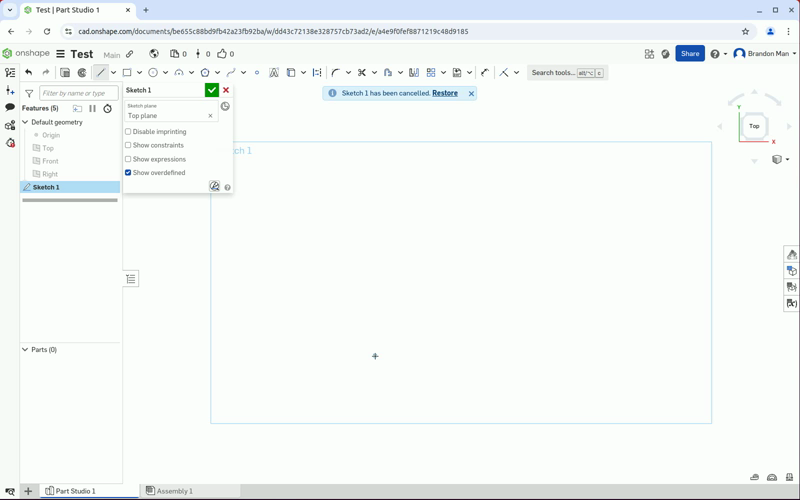
mouse_move(559, 355)
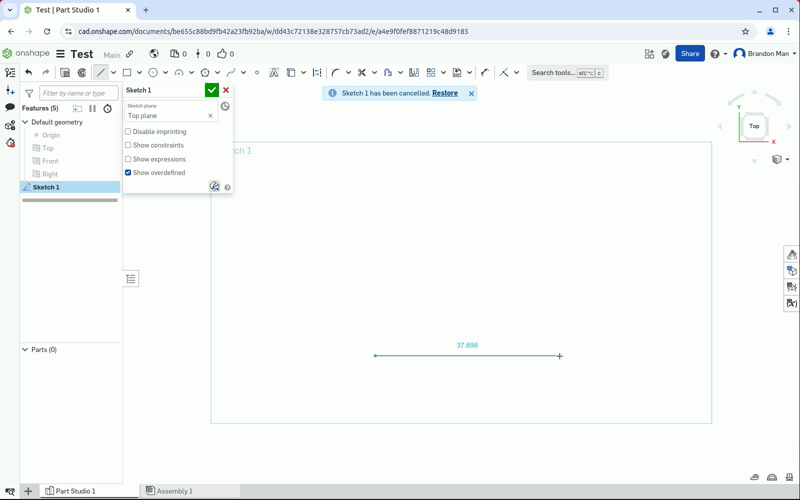
click(559, 355)
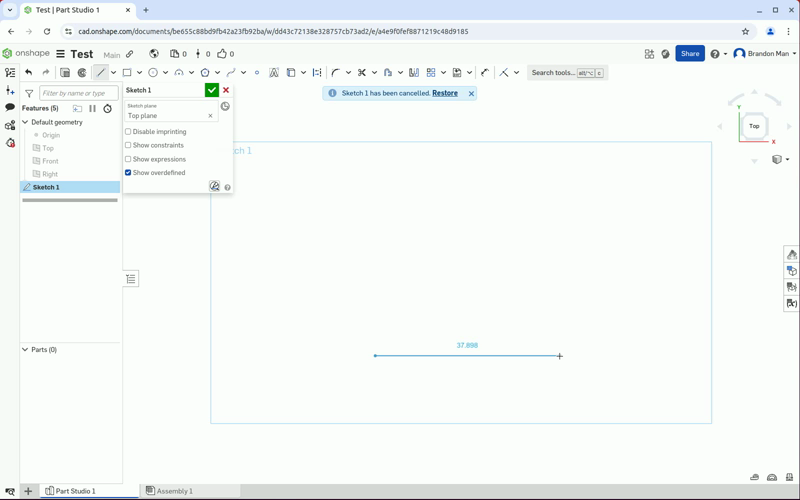
key_up(shift)
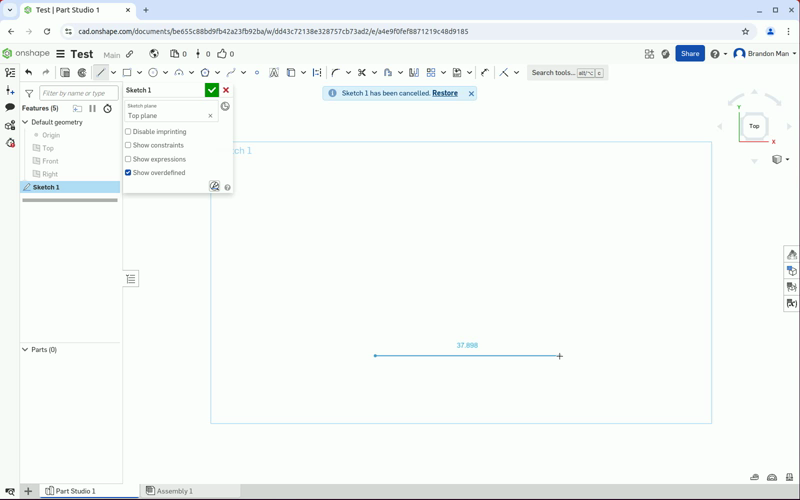
key_down(shift)
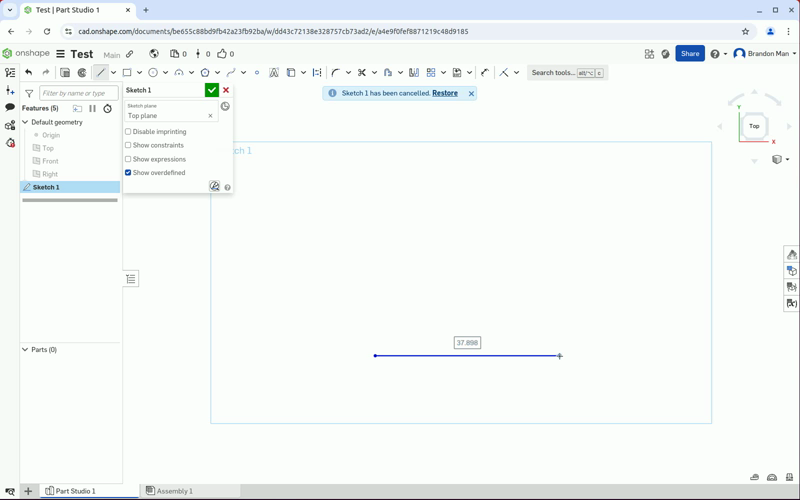
mouse_move(559, 170)
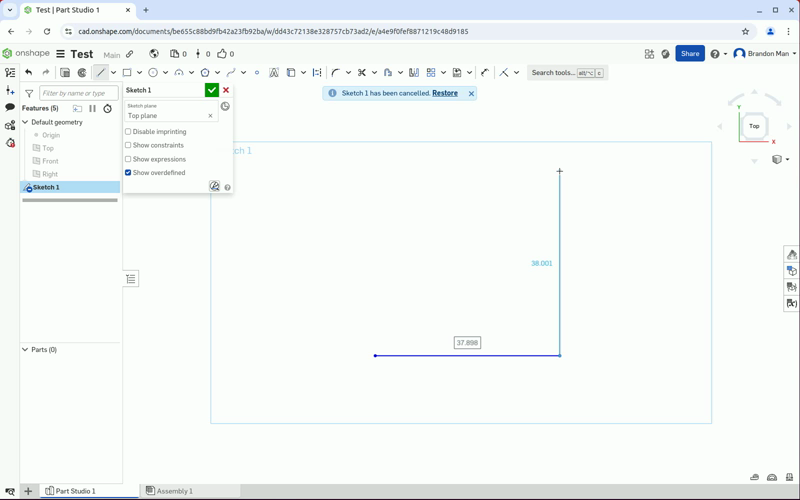
click(559, 170)
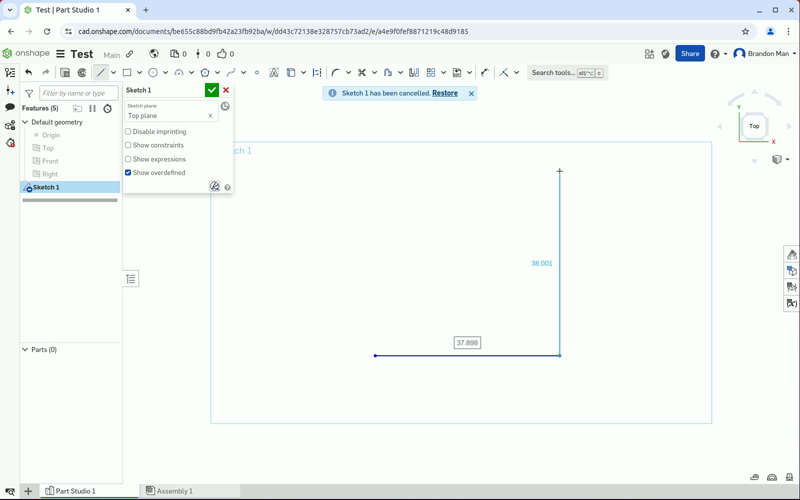
key_up(shift)
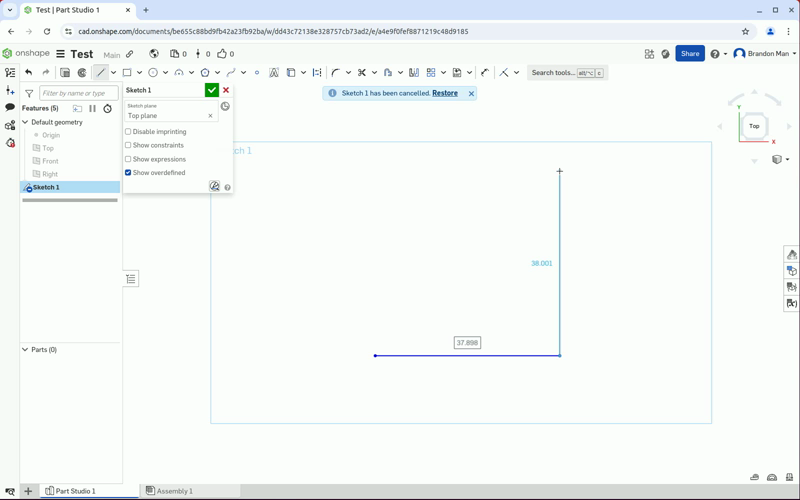
key_down(shift)
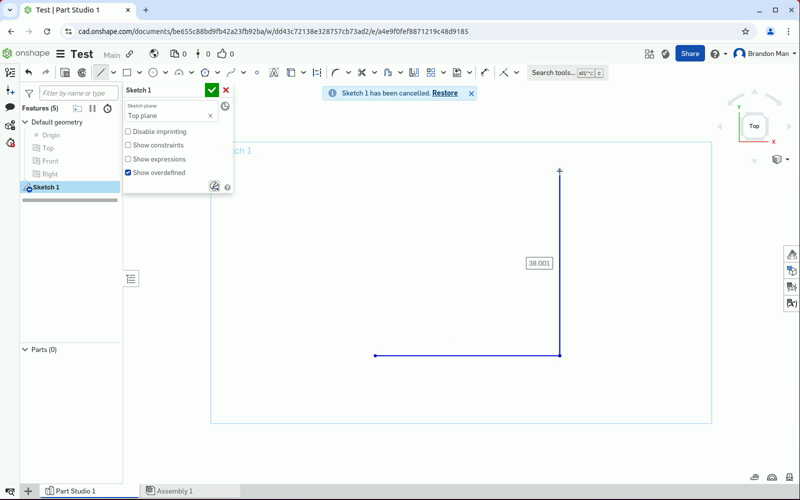
mouse_move(375, 170)
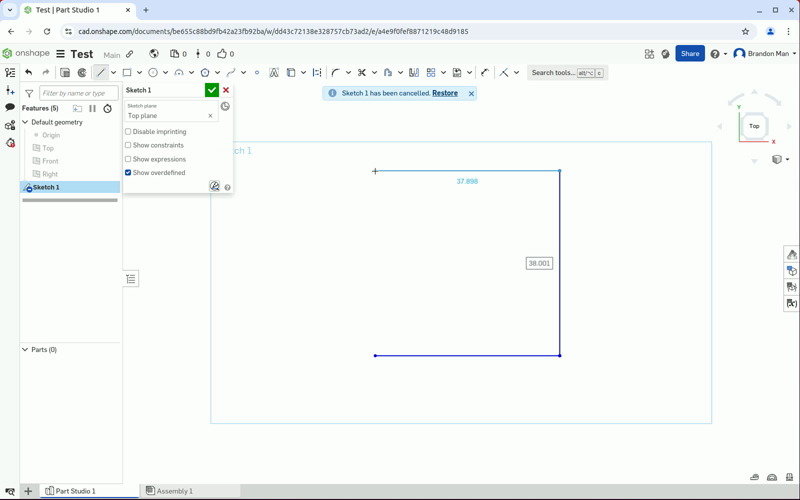
click(375, 170)
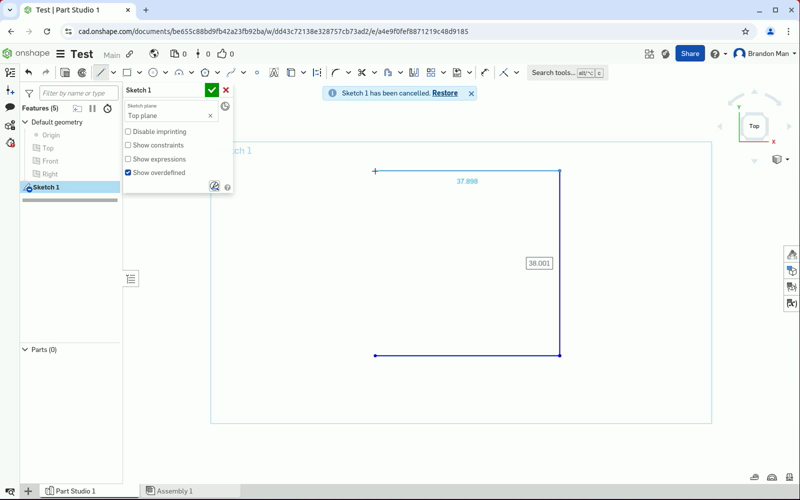
key_up(shift)
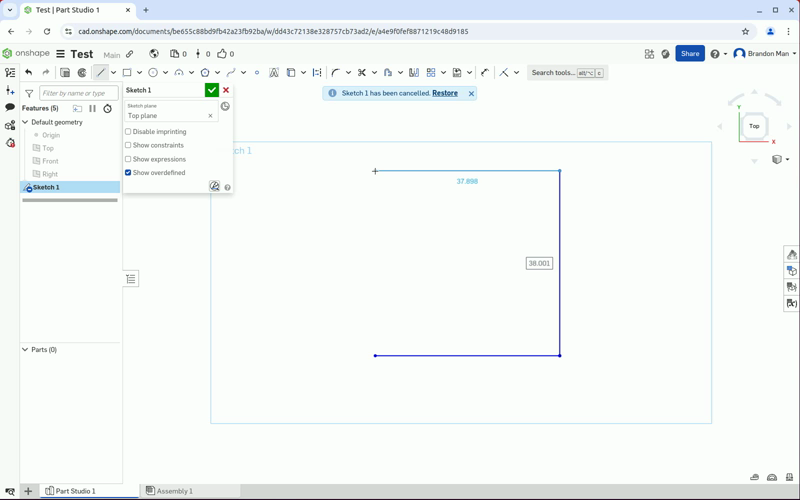
key_down(shift)
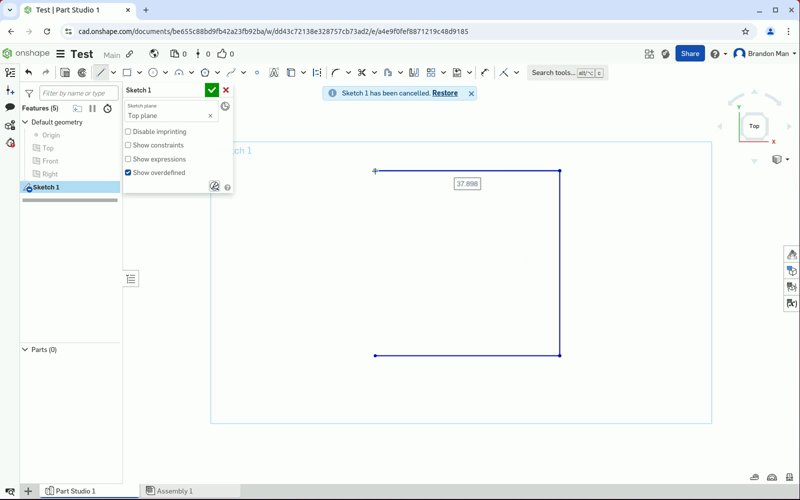
mouse_move(375, 355)
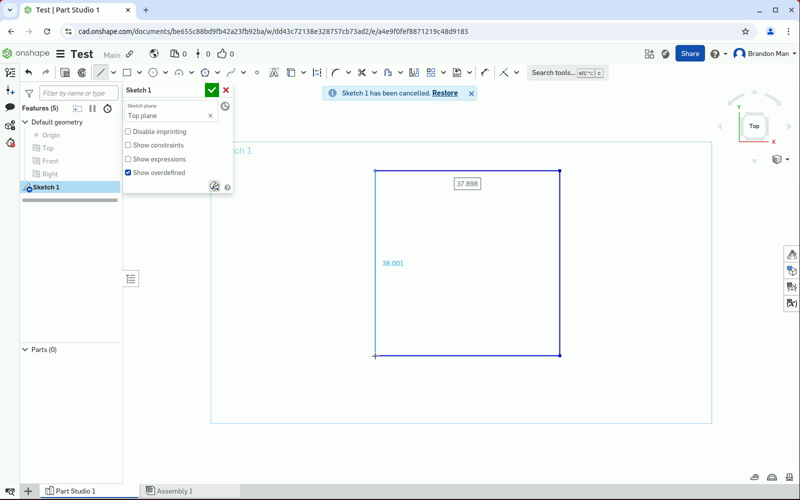
key_up(shift)
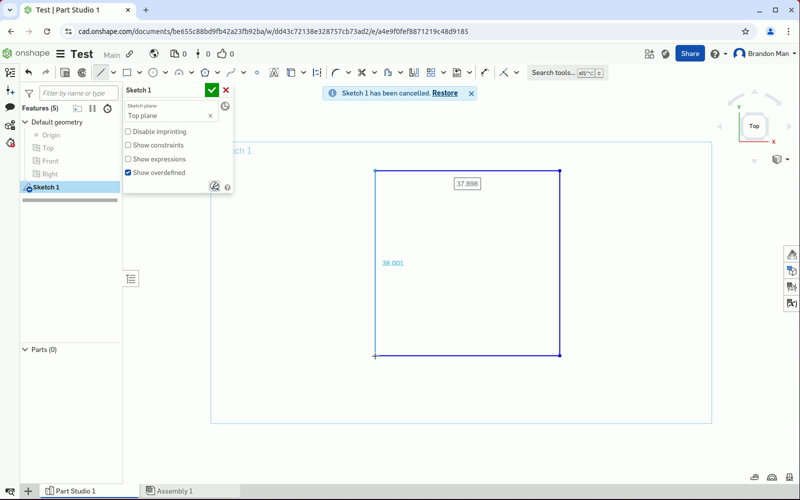
click(375, 355)
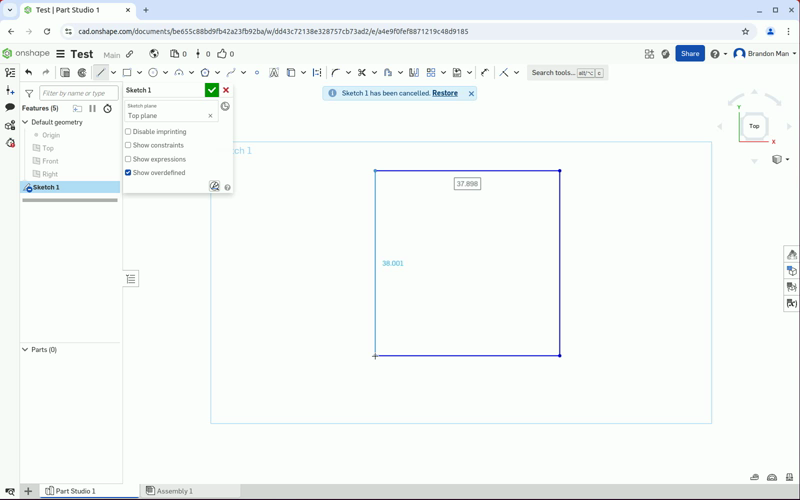
key(esc)
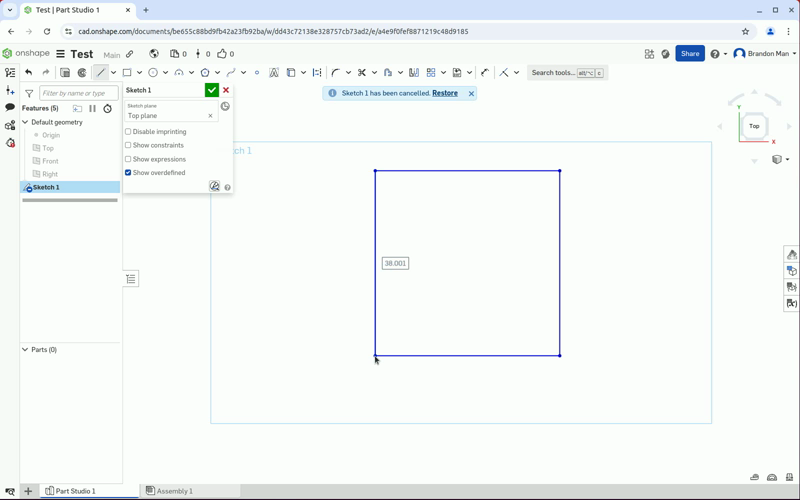
key(c)
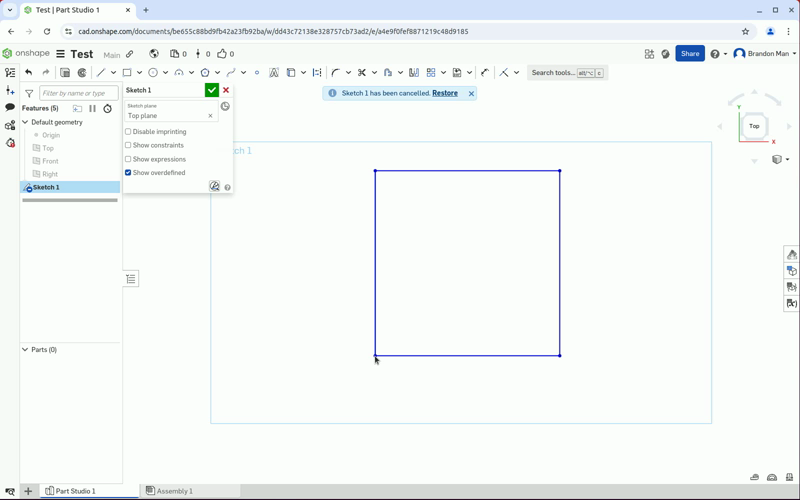
key_down(shift)
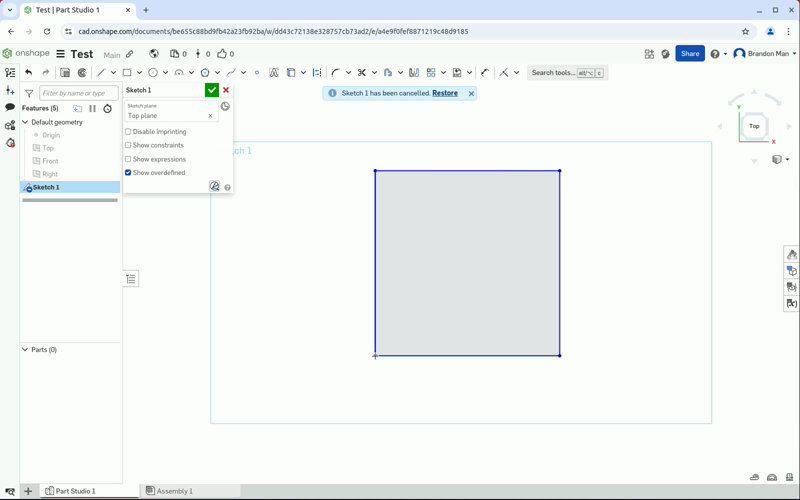
mouse_move(384, 345)
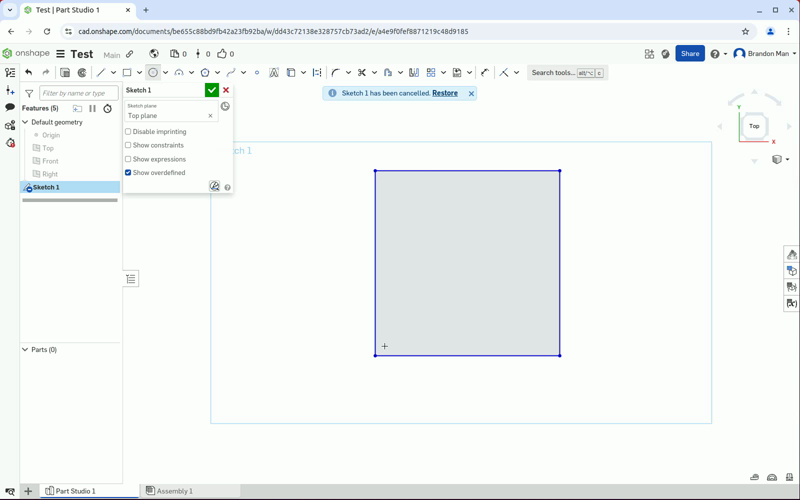
click(384, 345)
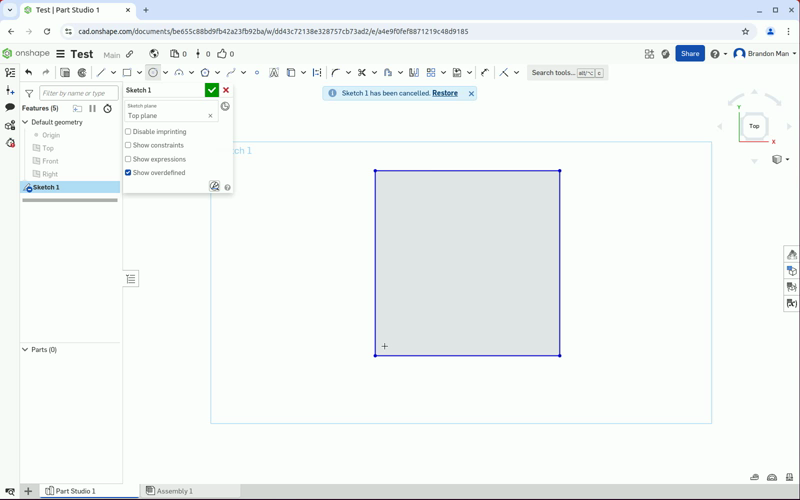
key_up(shift)
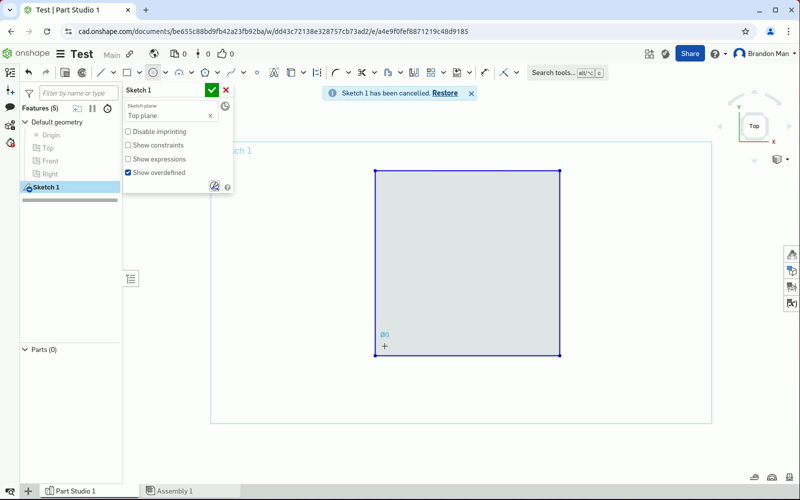
mouse_move(388, 345)
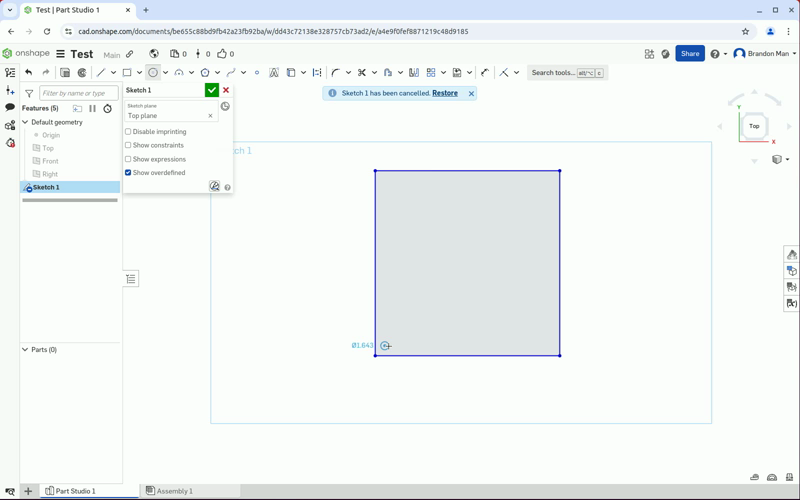
click(388, 345)
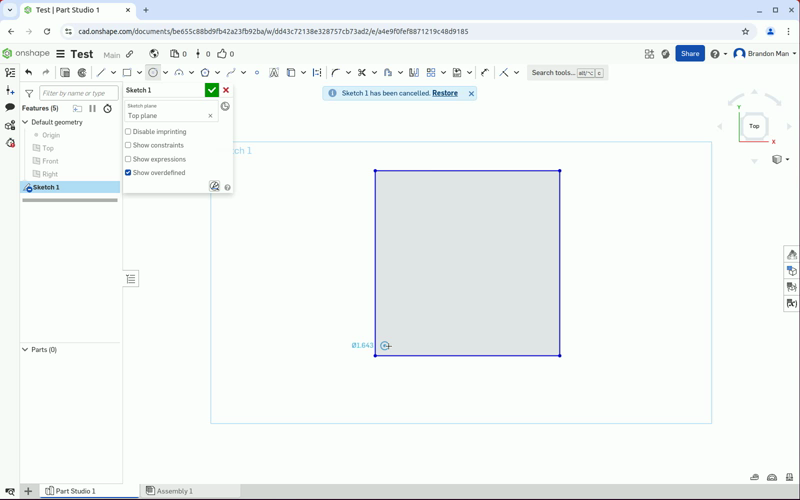
key(esc)
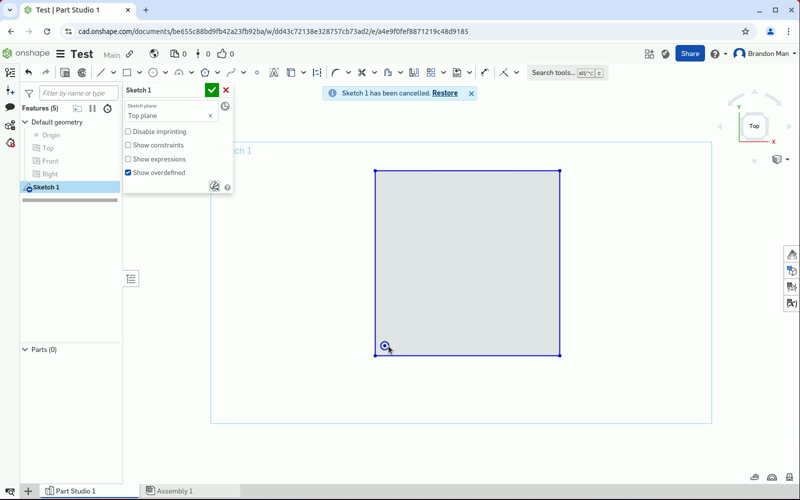
key(c)
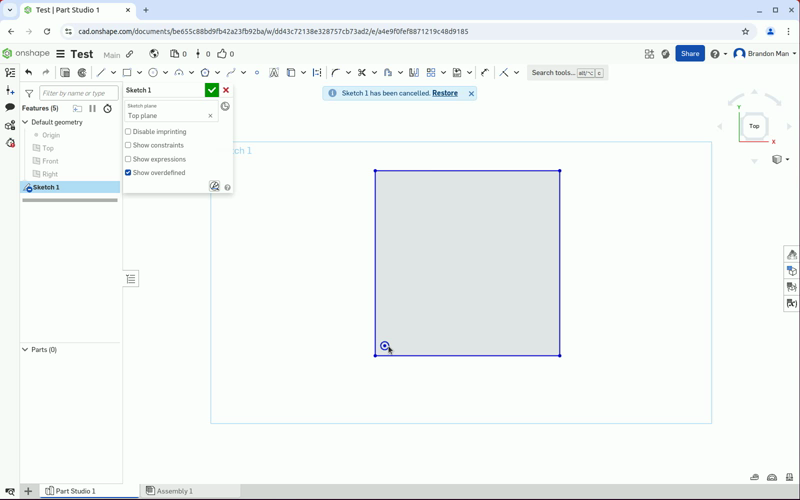
key_down(shift)
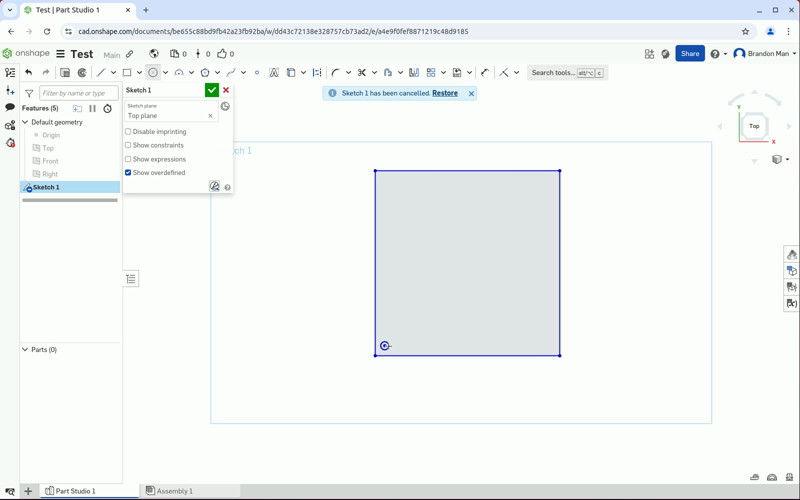
mouse_move(384, 180)
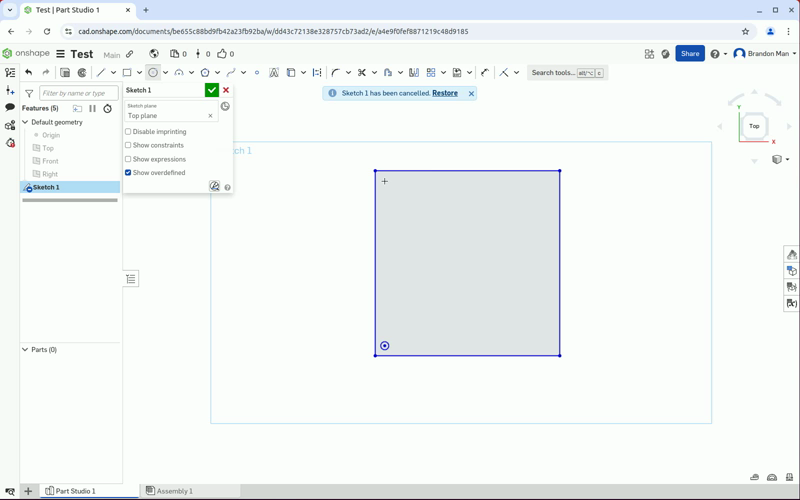
click(384, 180)
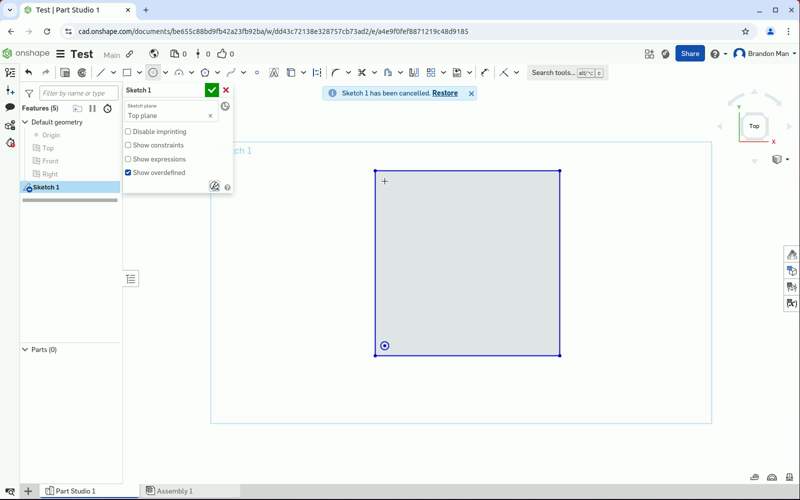
key_up(shift)
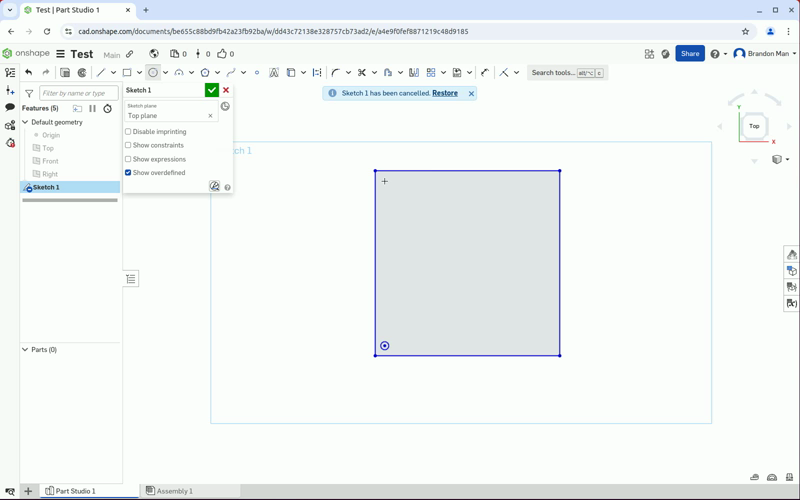
mouse_move(388, 180)
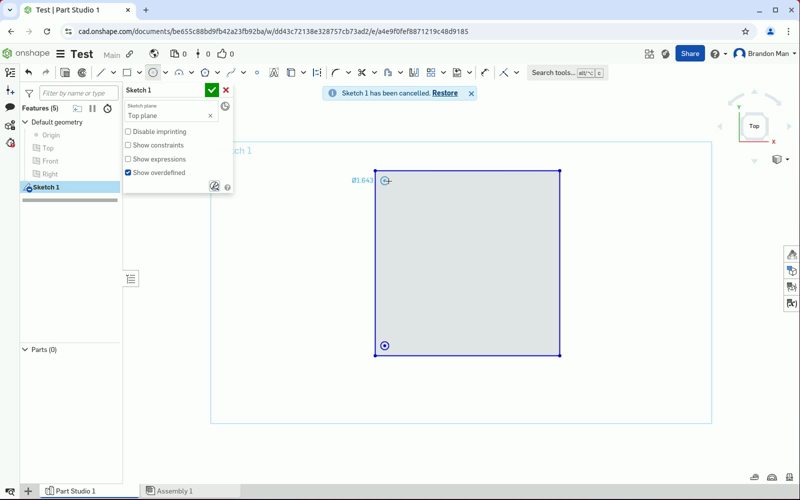
click(388, 180)
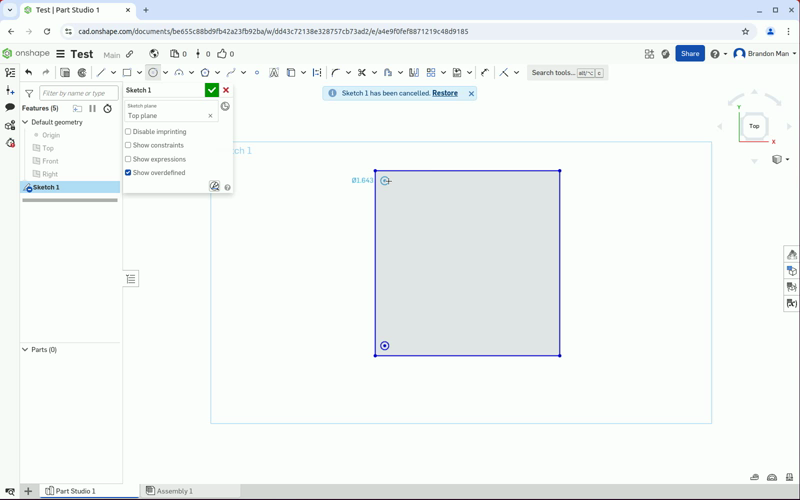
key(esc)
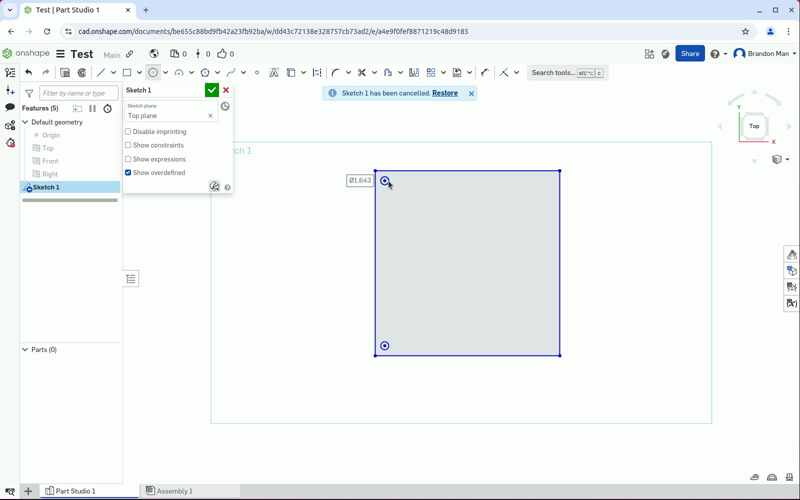
key(c)
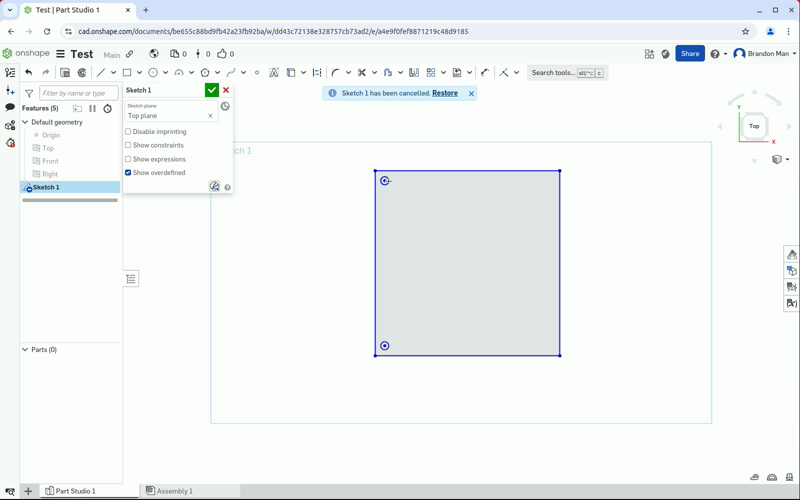
key_down(shift)
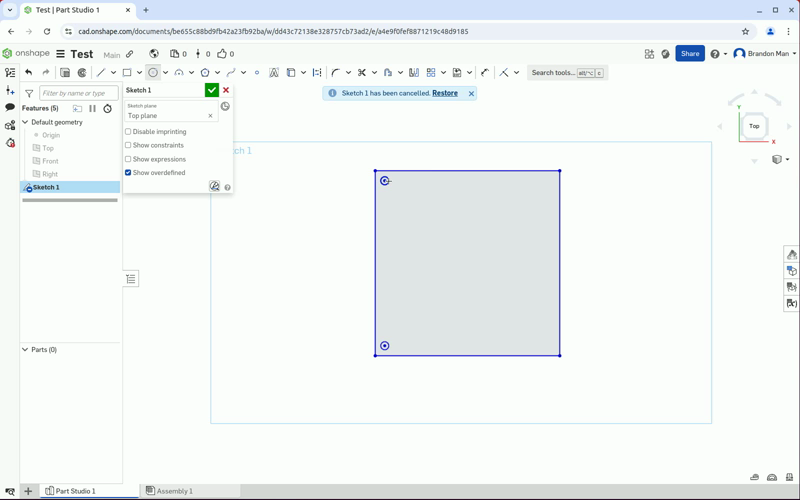
mouse_move(549, 345)
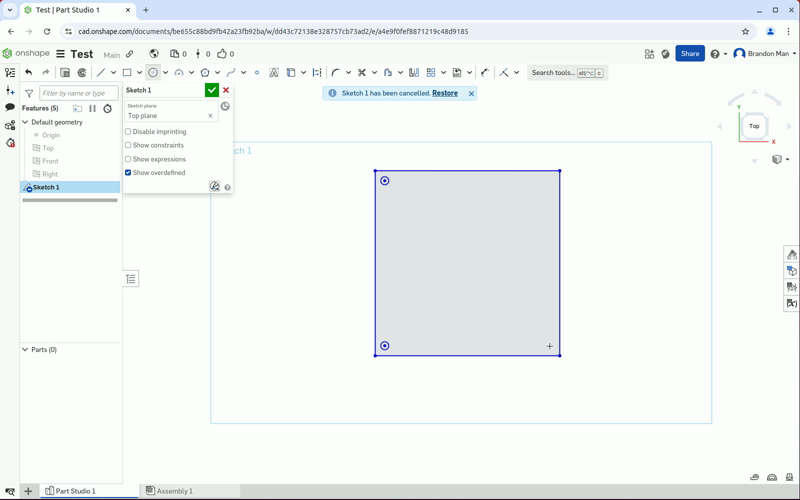
click(549, 345)
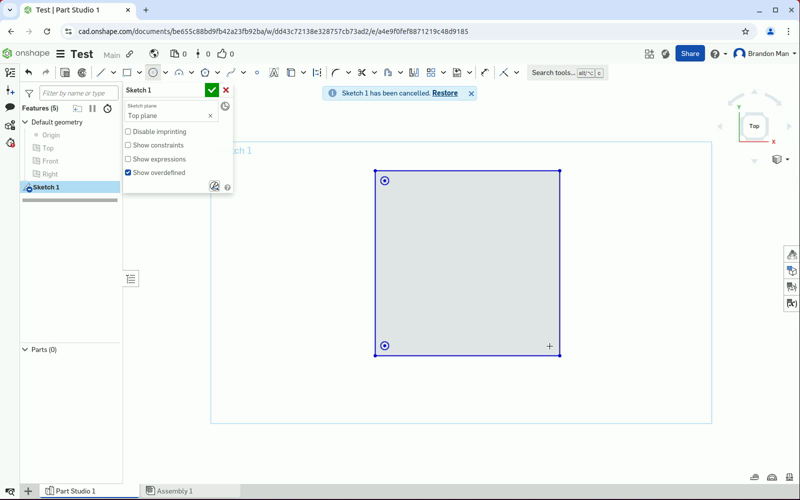
key_up(shift)
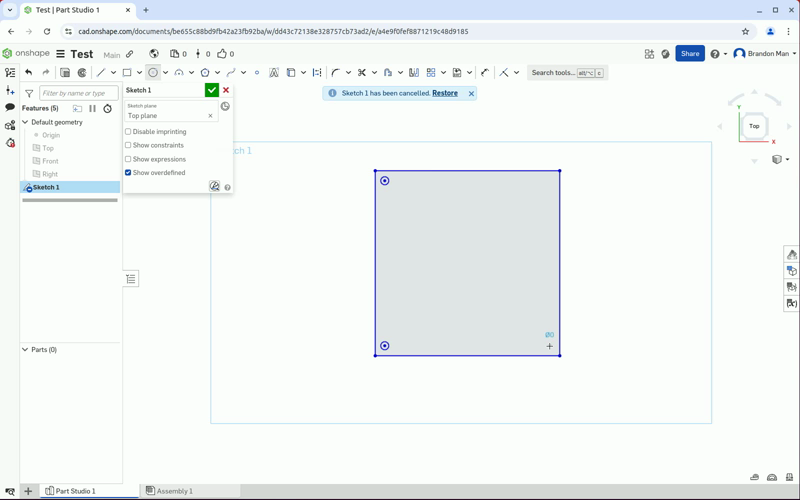
mouse_move(553, 345)
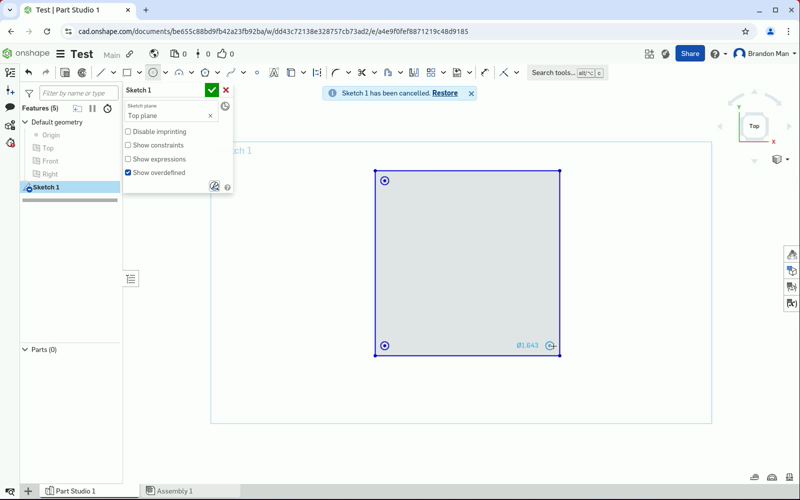
click(553, 345)
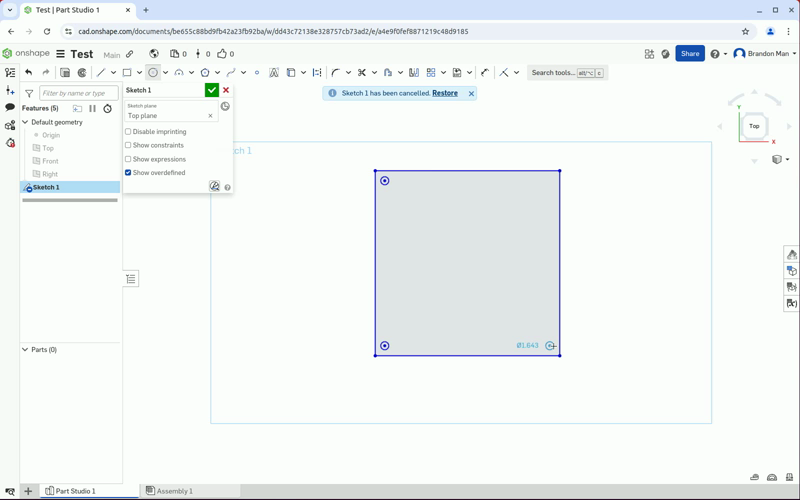
key(esc)
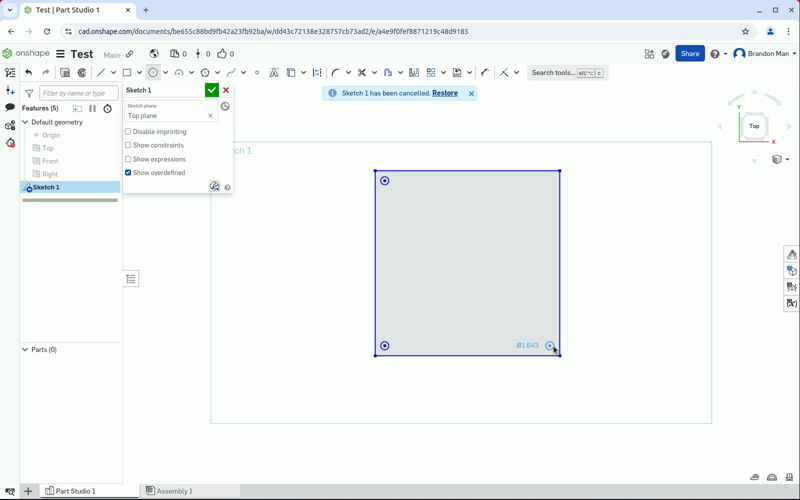
key(c)
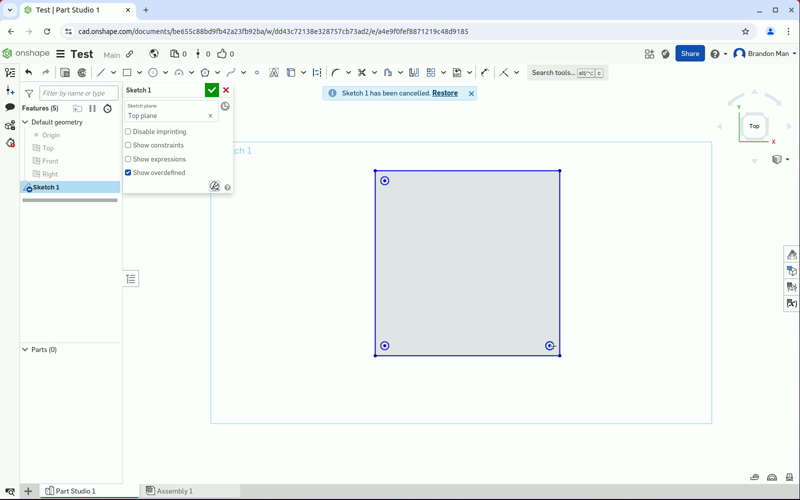
key_down(shift)
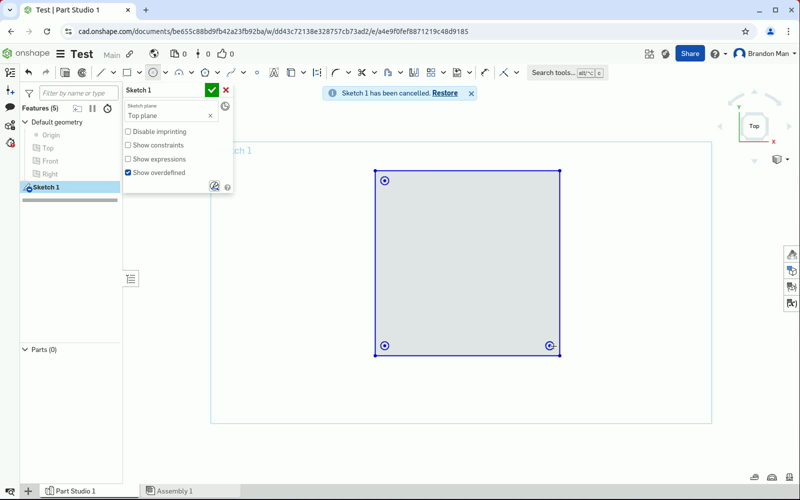
mouse_move(549, 180)
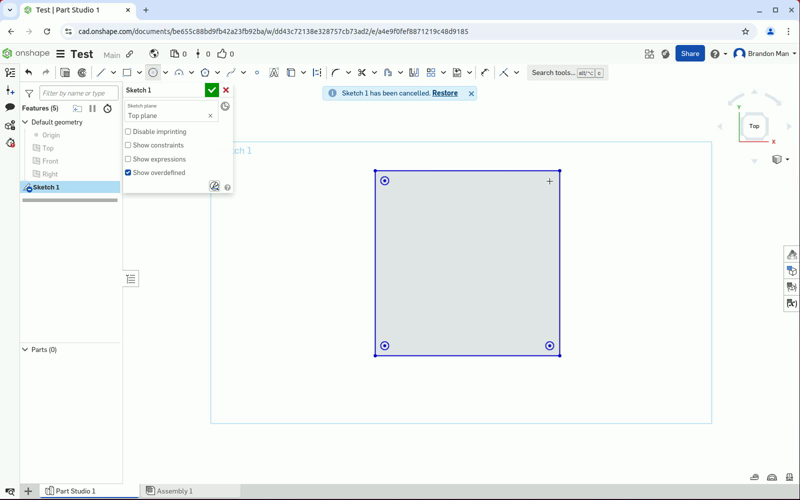
click(549, 180)
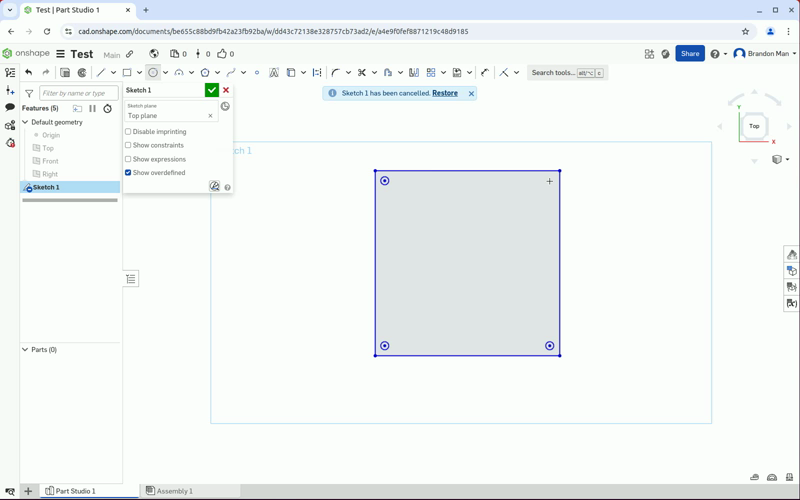
key_up(shift)
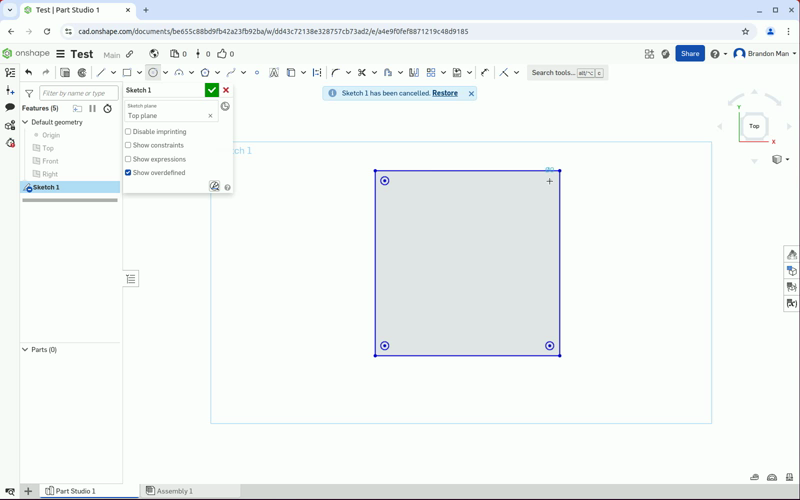
mouse_move(553, 180)
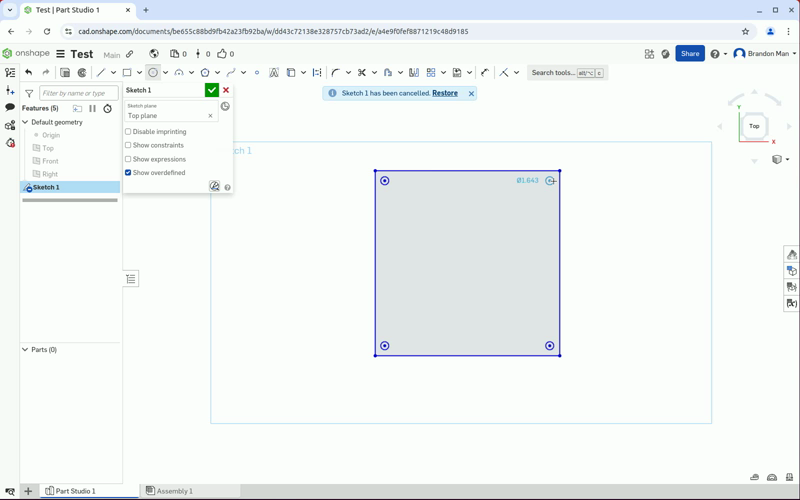
click(553, 180)
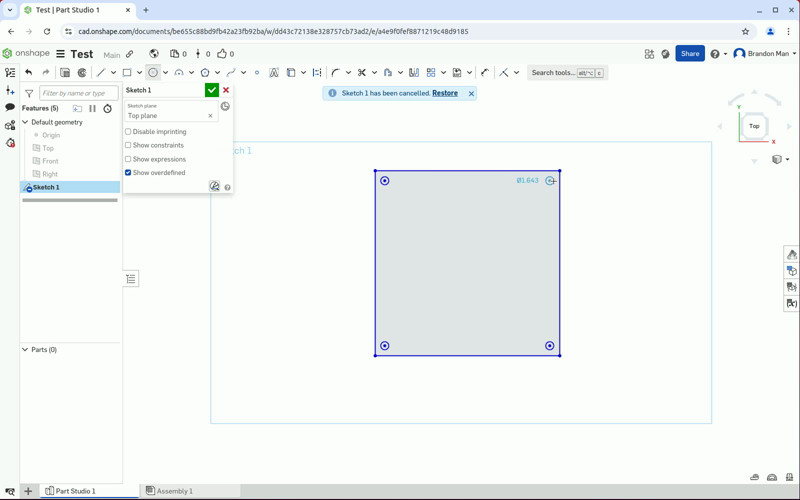
key(esc)
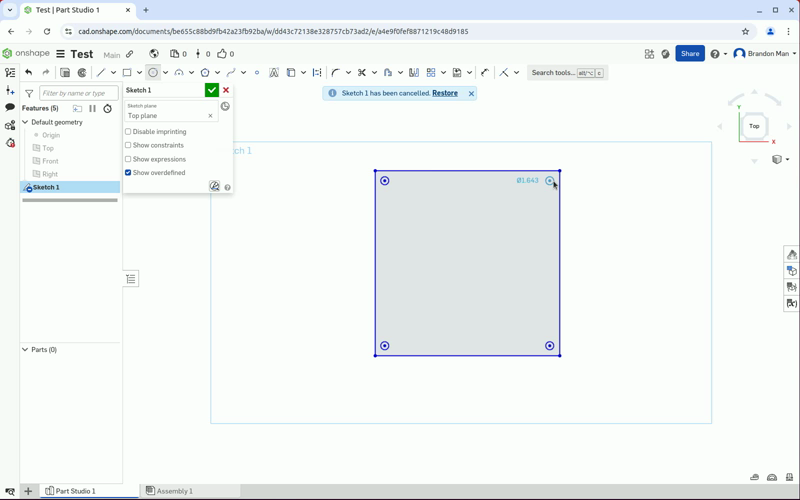
mouse_move(428, 254)
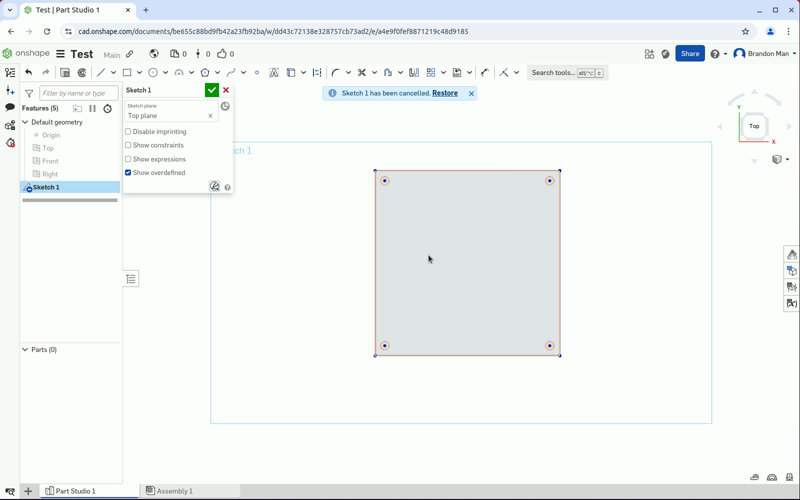
click(428, 254)
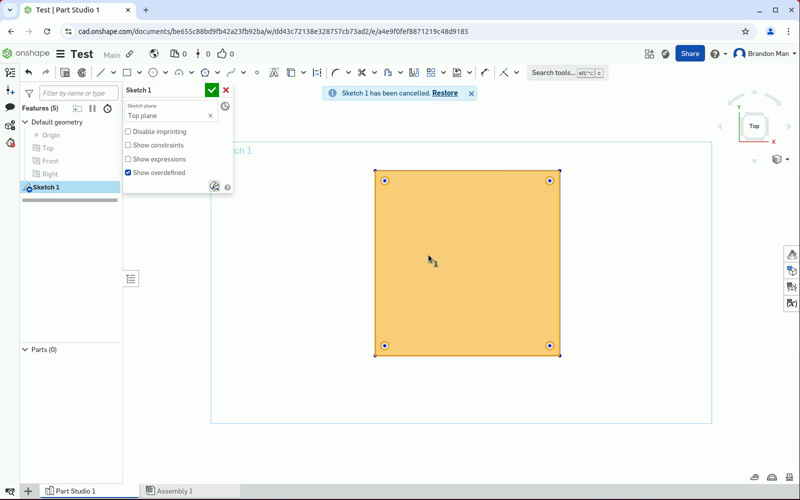
mouse_move(73, 352)
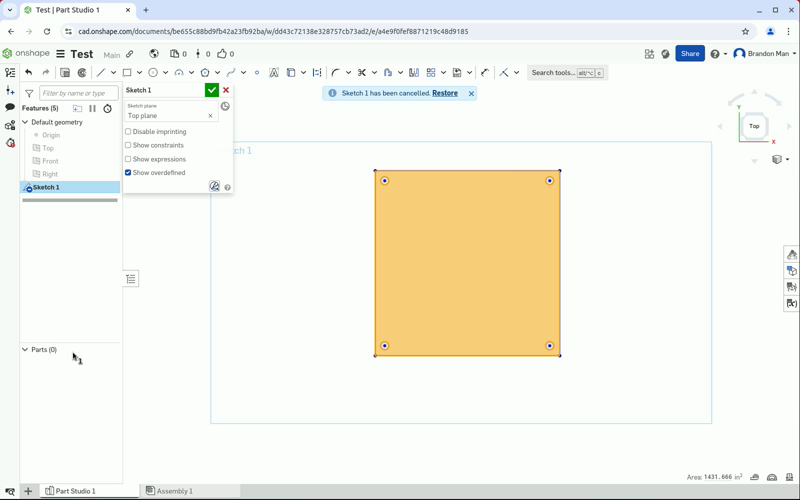
key(shift+y)
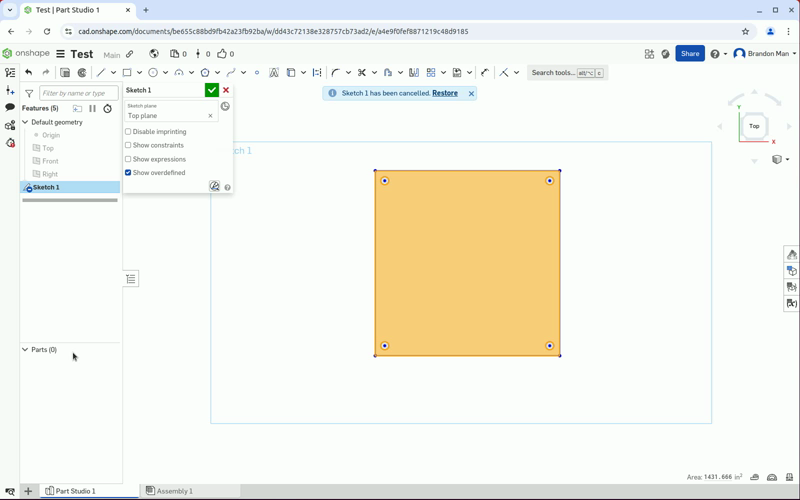
key(shift+e)
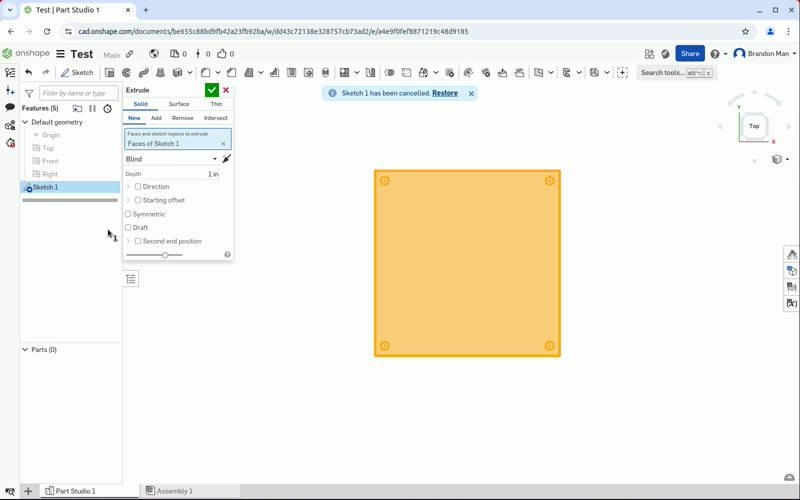
mouse_move(143, 106)
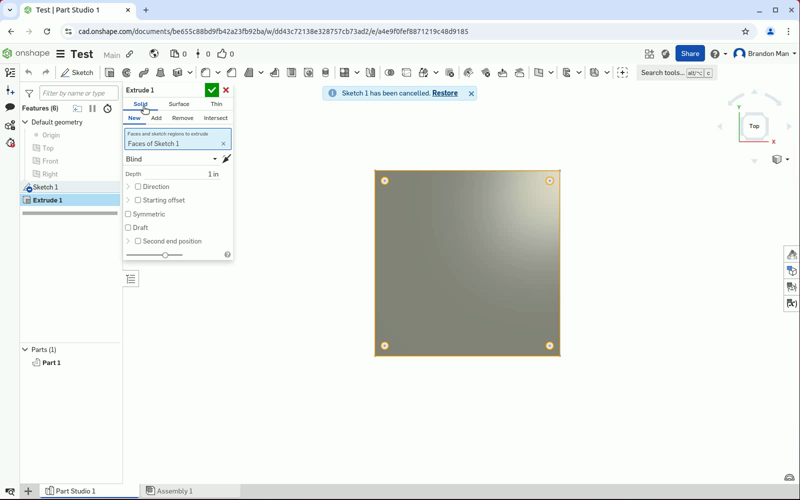
click(143, 106)
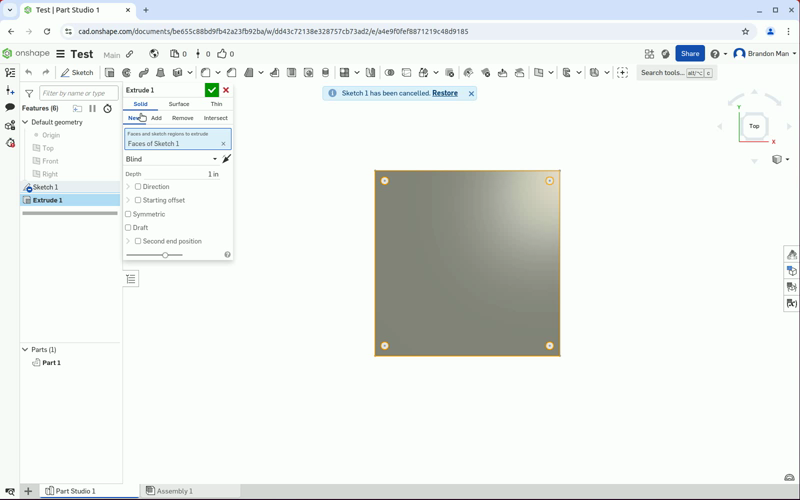
mouse_move(137, 120)
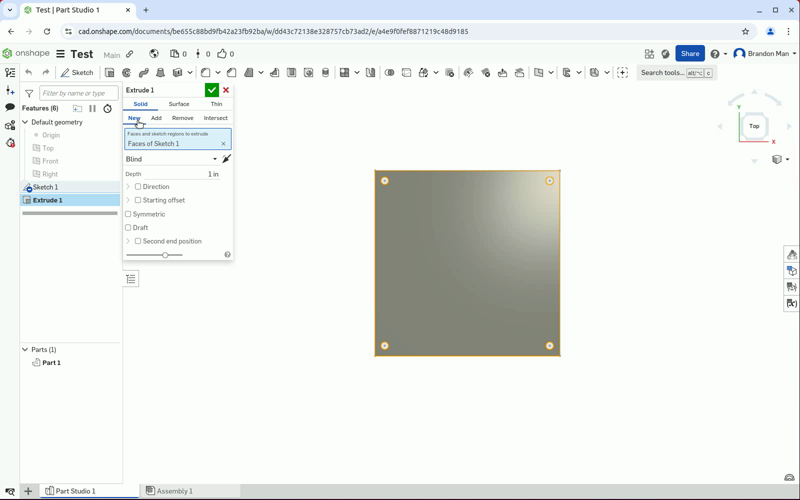
click(137, 120)
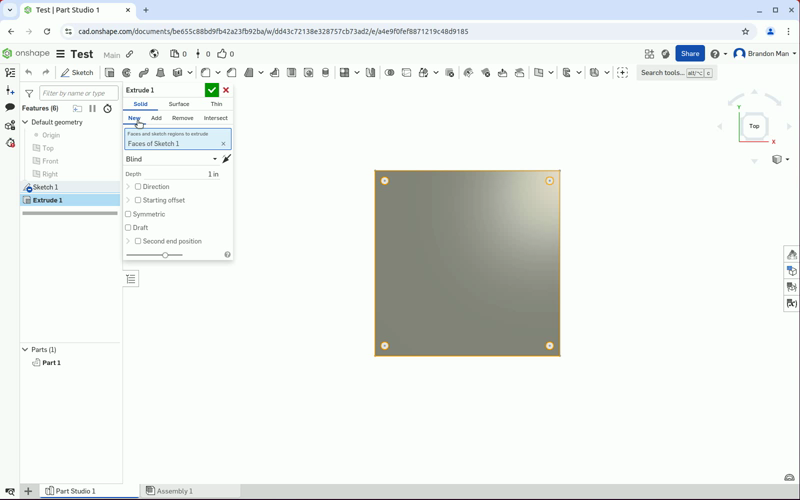
key(tab, 4)
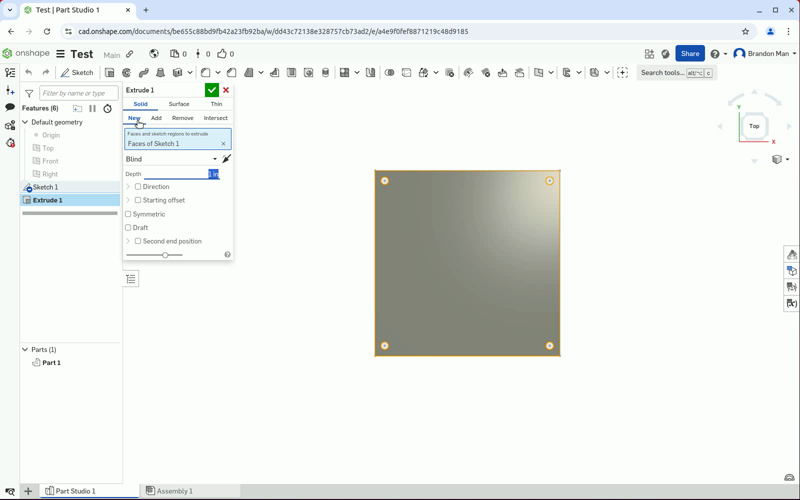
text(1.926)
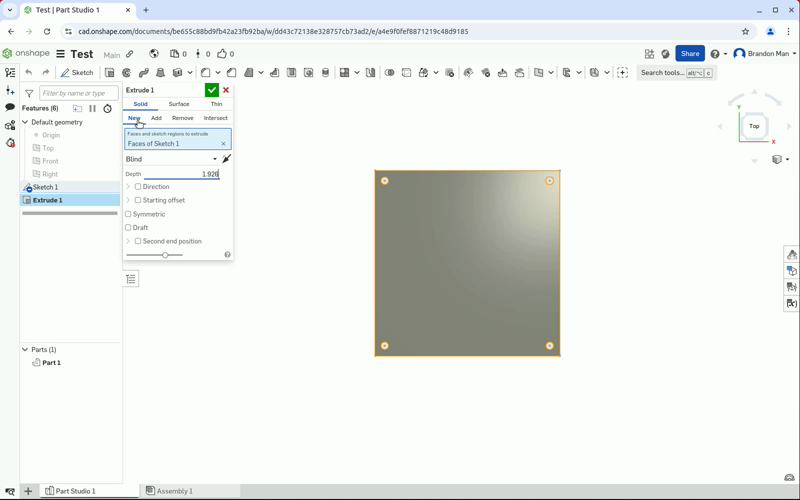
key(enter)
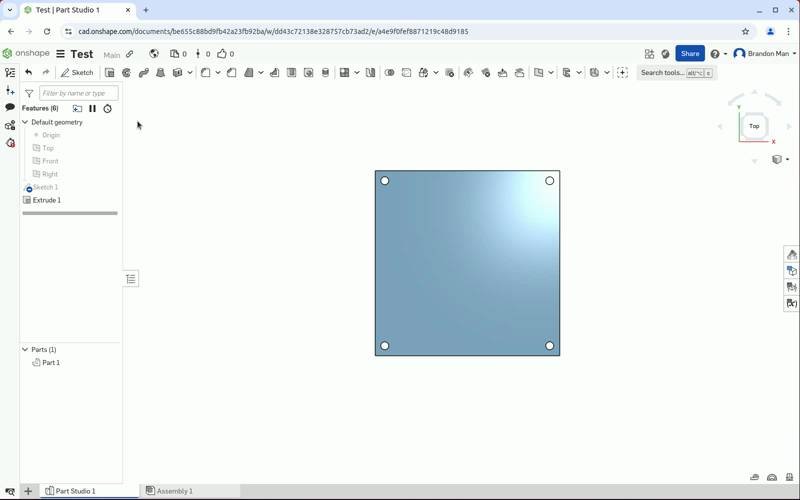
key(shift+h)
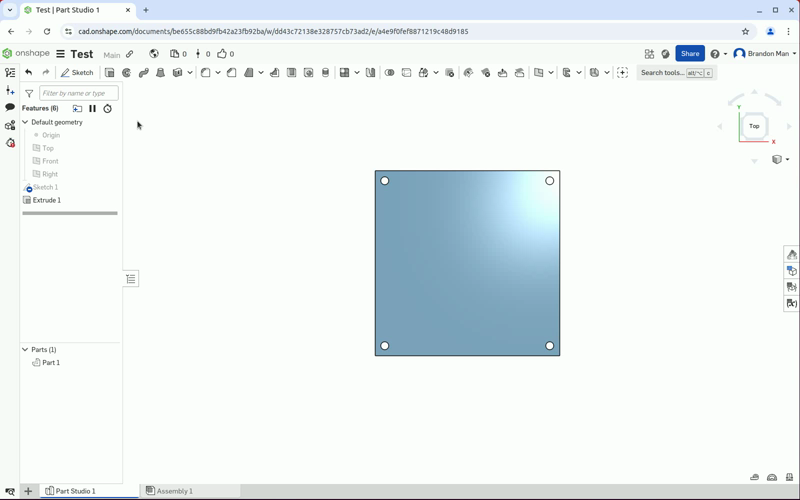
key(shift+h)
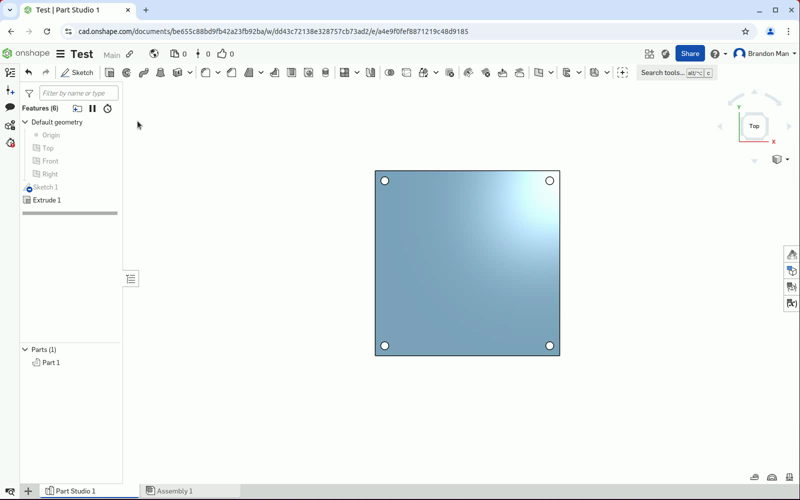
mouse_move(73, 189)
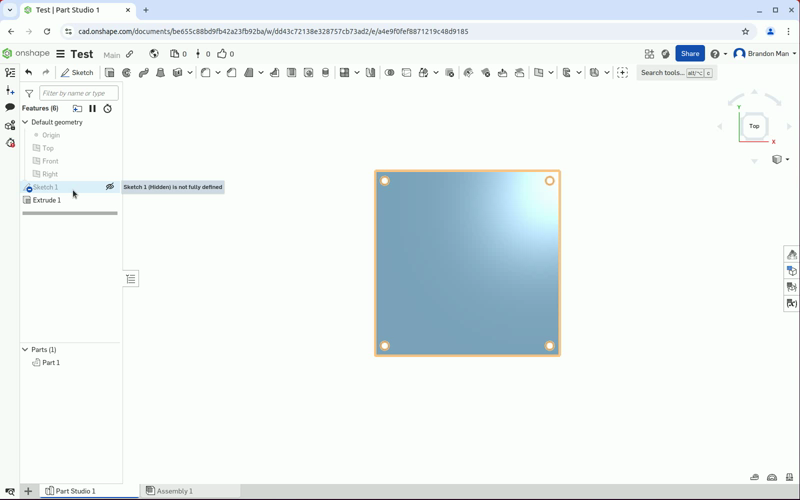
click(73, 189)
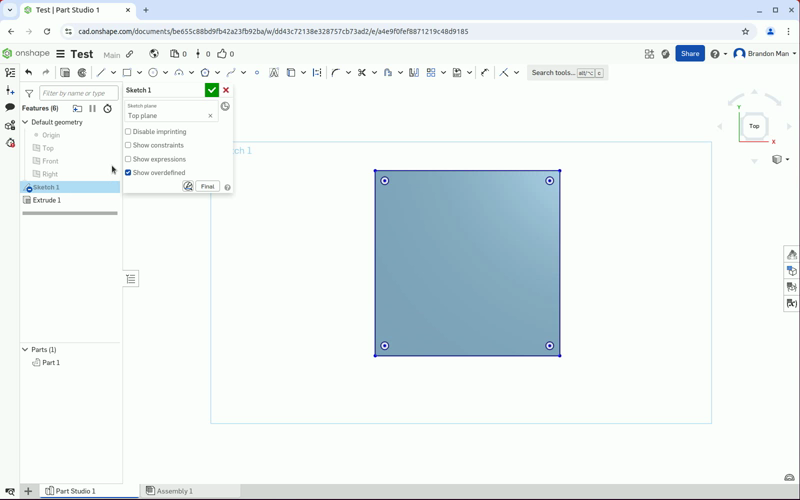
mouse_move(229, 92)
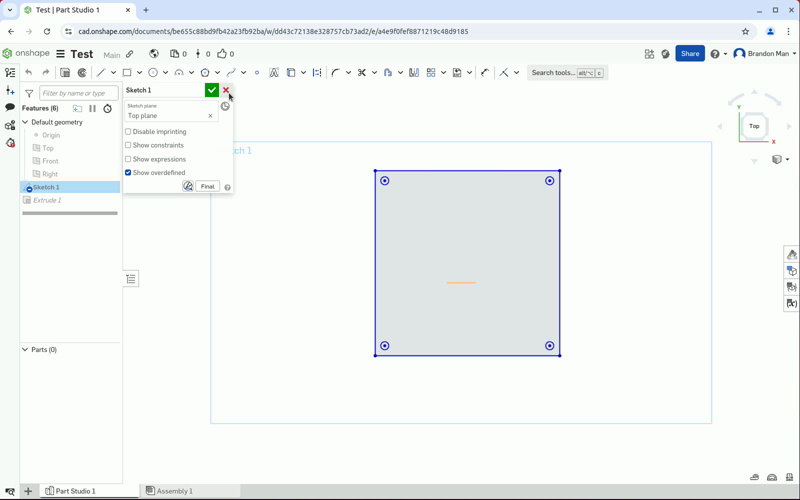
click(229, 92)
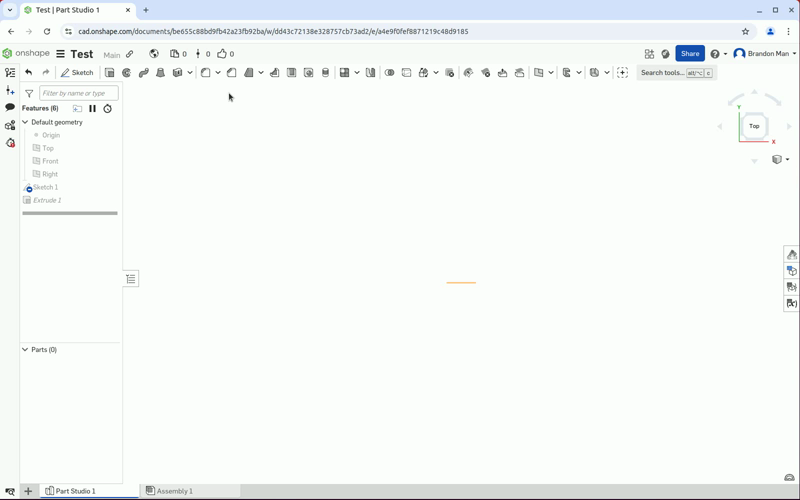
mouse_move(541, 75)
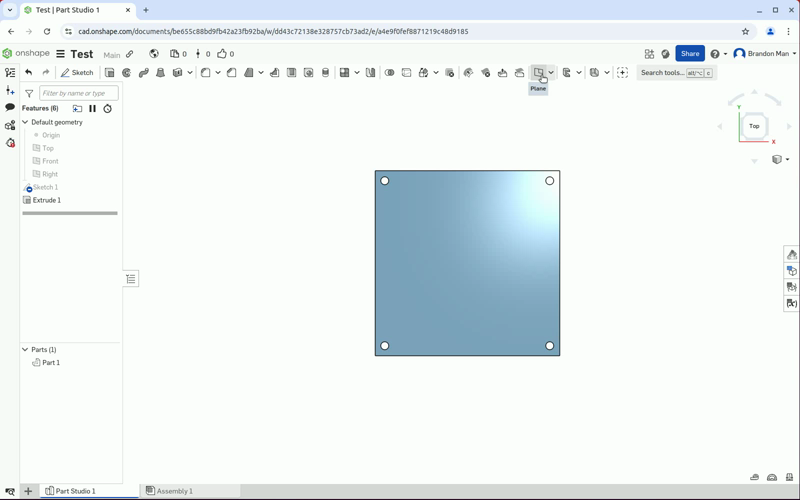
click(541, 75)
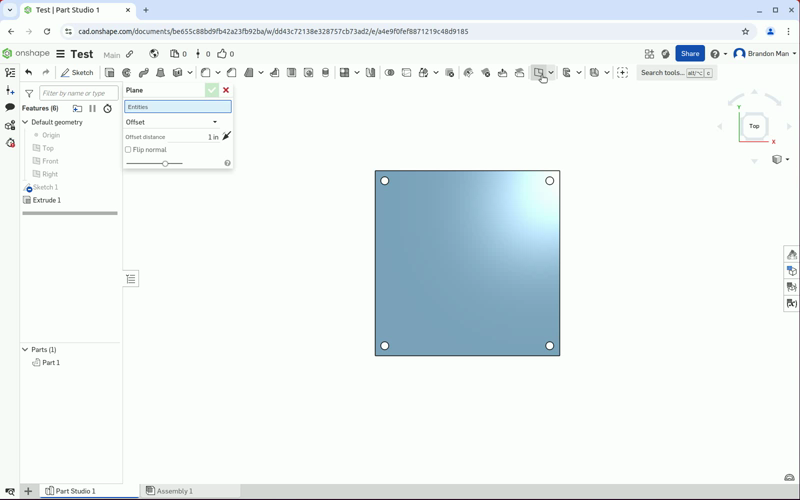
mouse_move(73, 150)
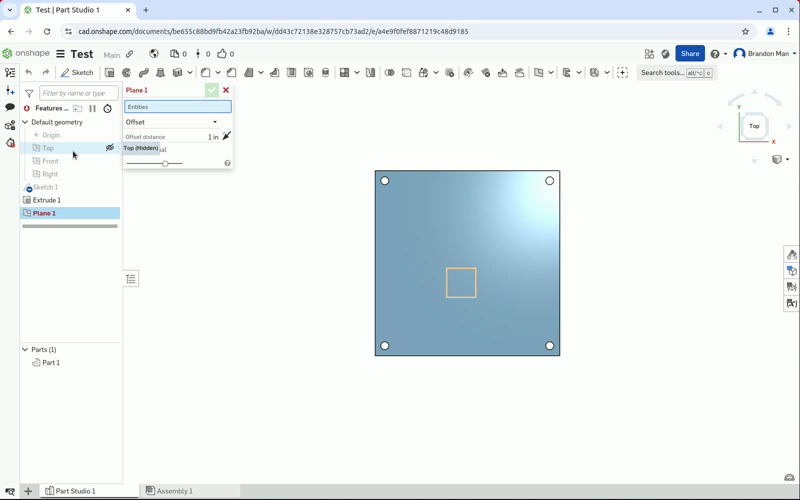
click(73, 150)
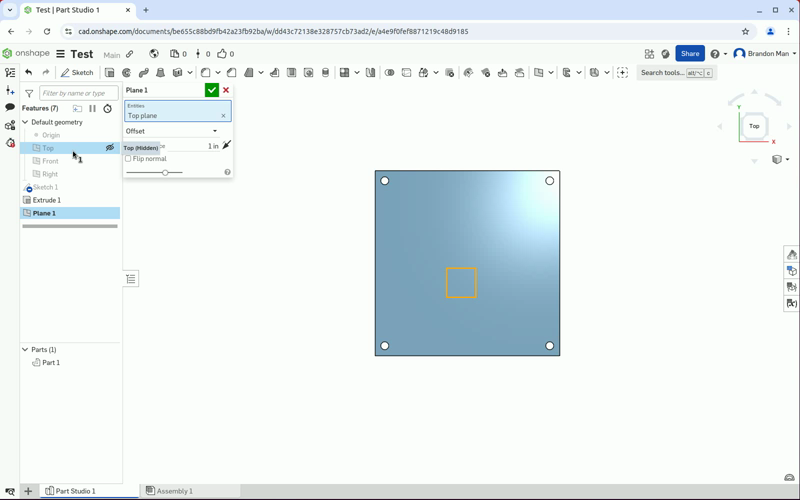
key(tab, 2)
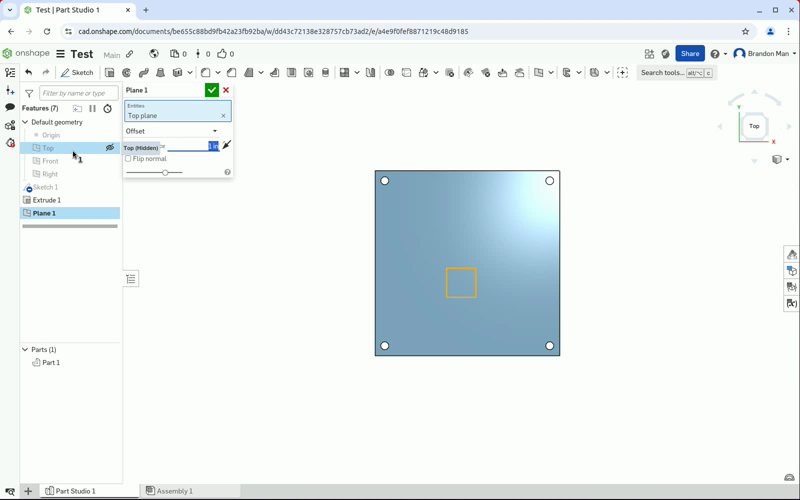
text(1.91)
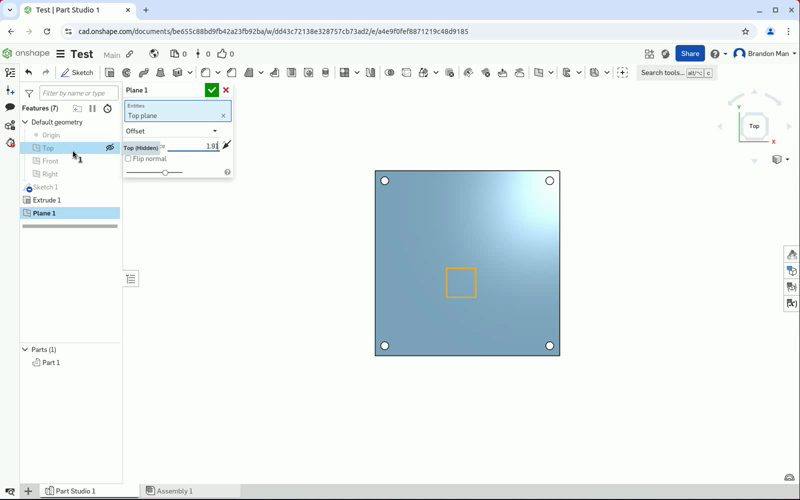
key(enter, 2)
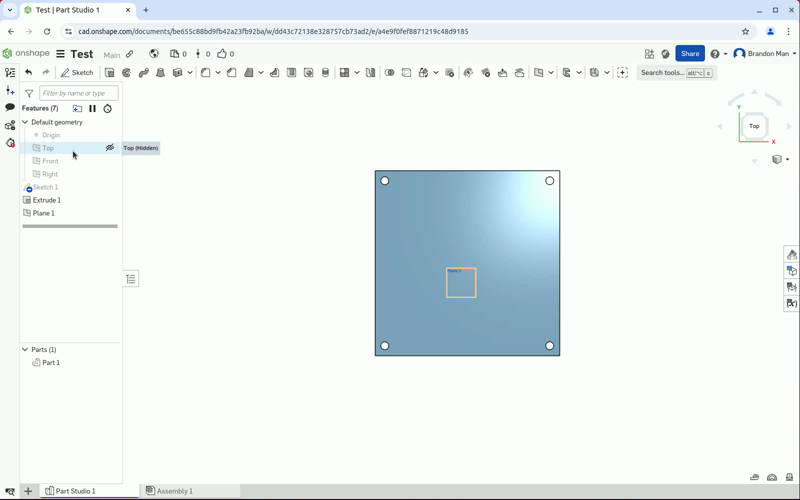
key(shift+s)
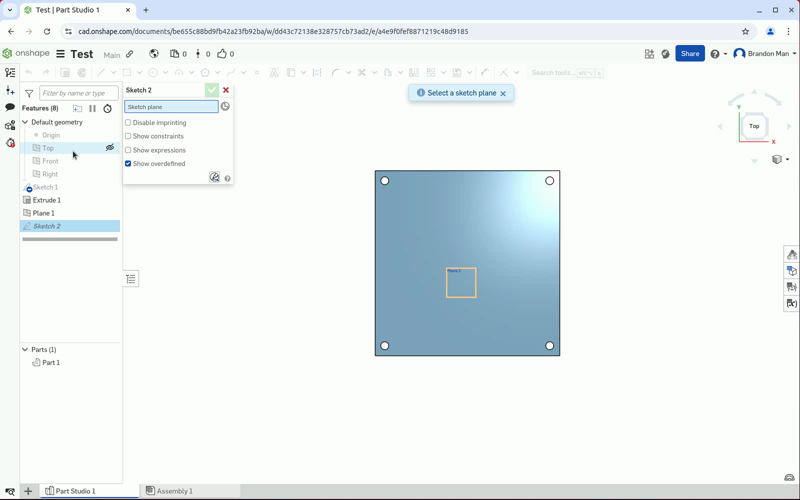
mouse_move(73, 215)
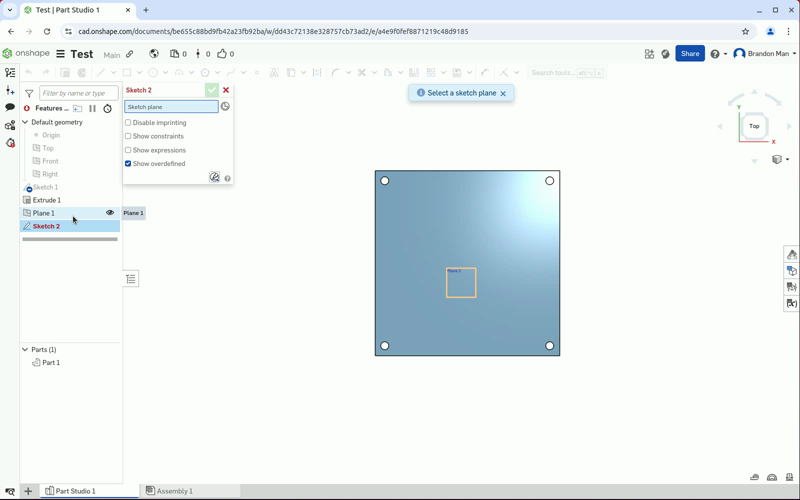
click(73, 215)
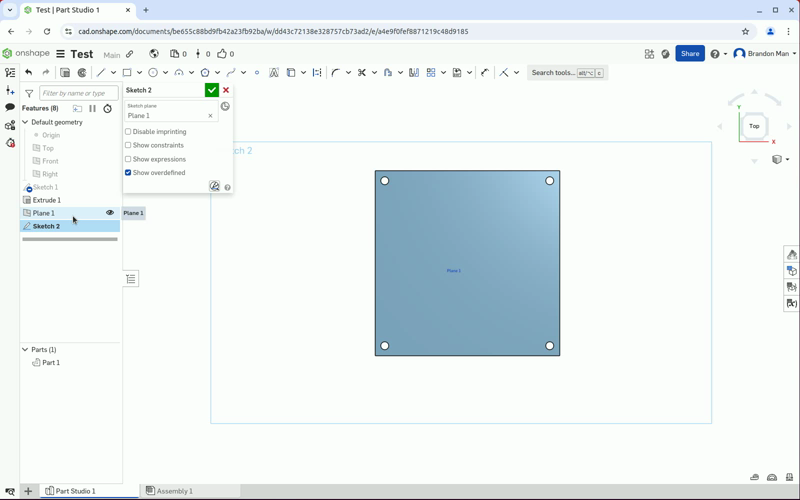
mouse_move(73, 352)
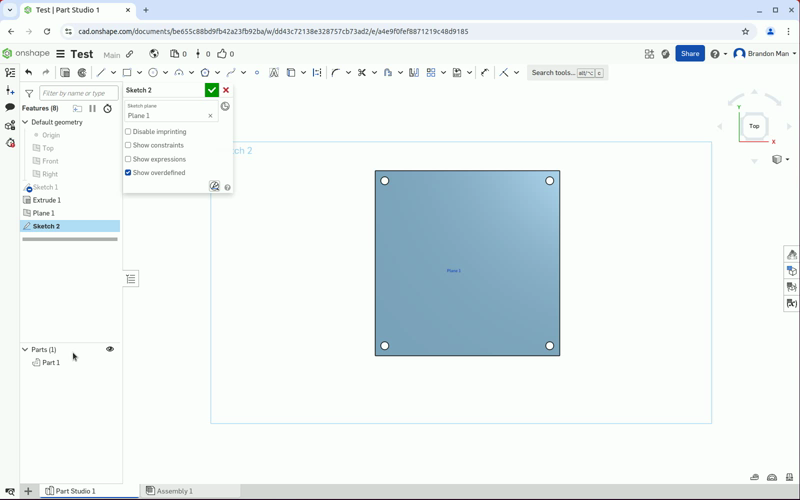
key(y)
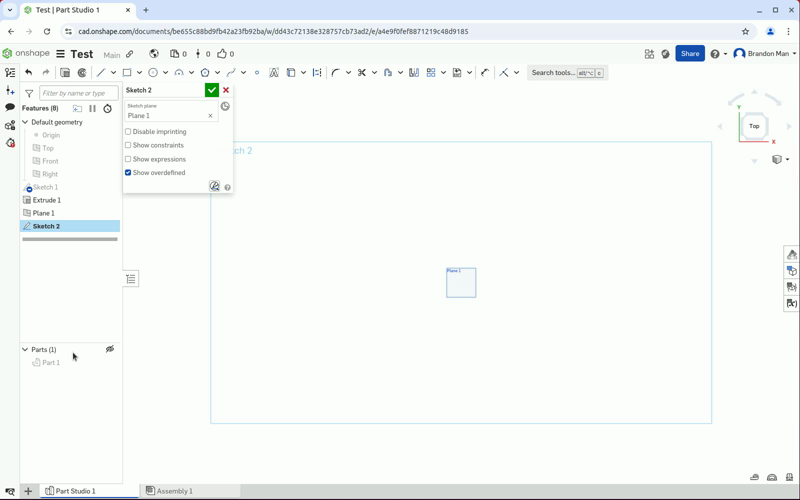
key(c)
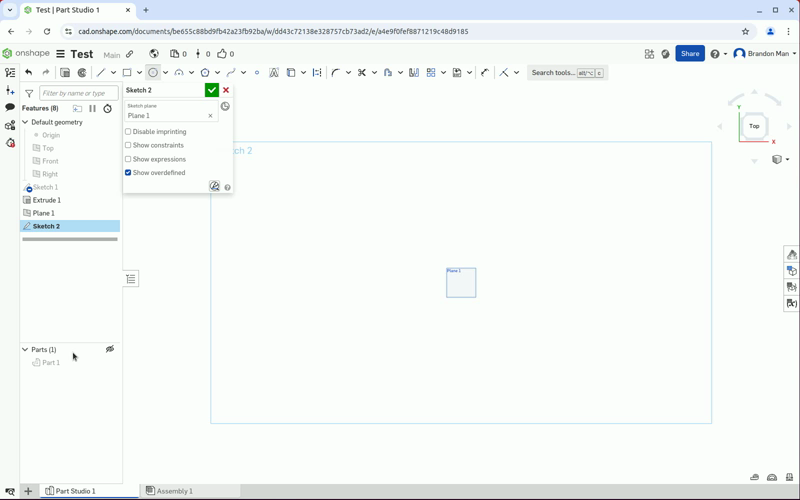
key_down(shift)
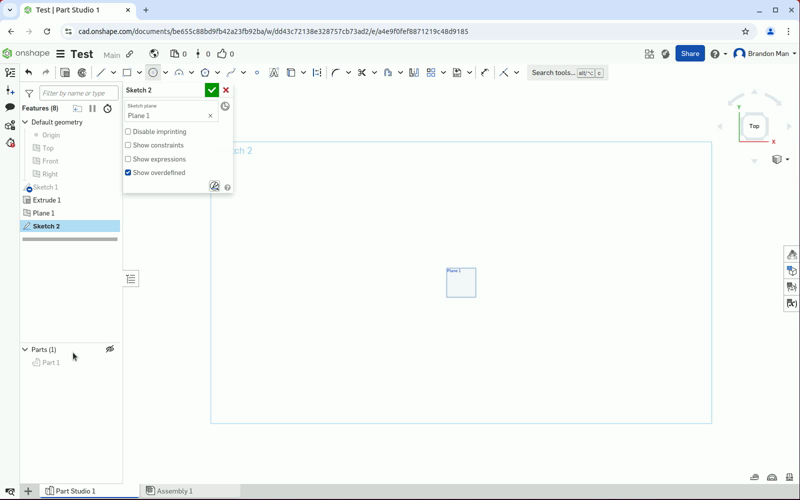
mouse_move(468, 262)
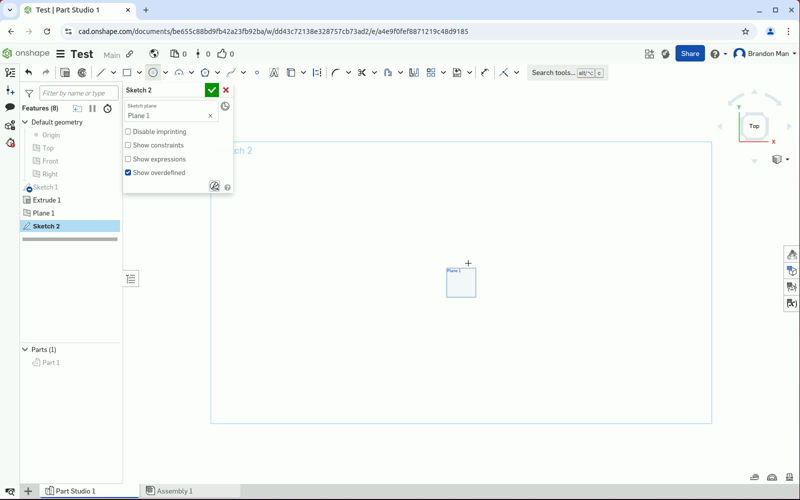
click(468, 262)
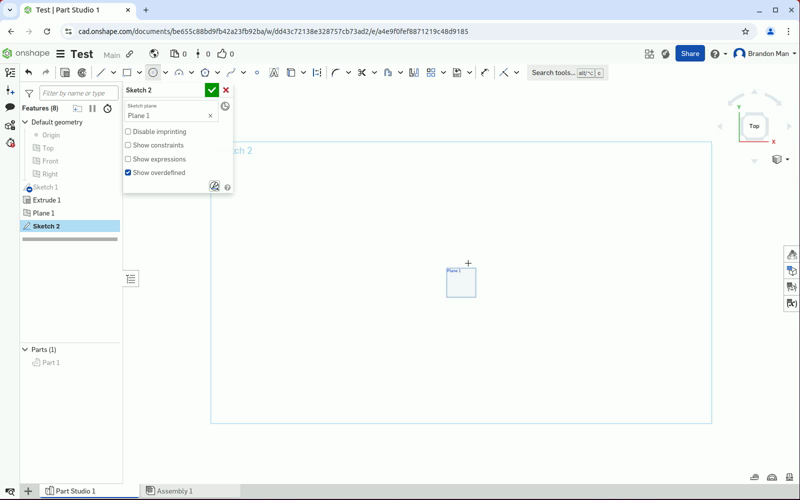
key_up(shift)
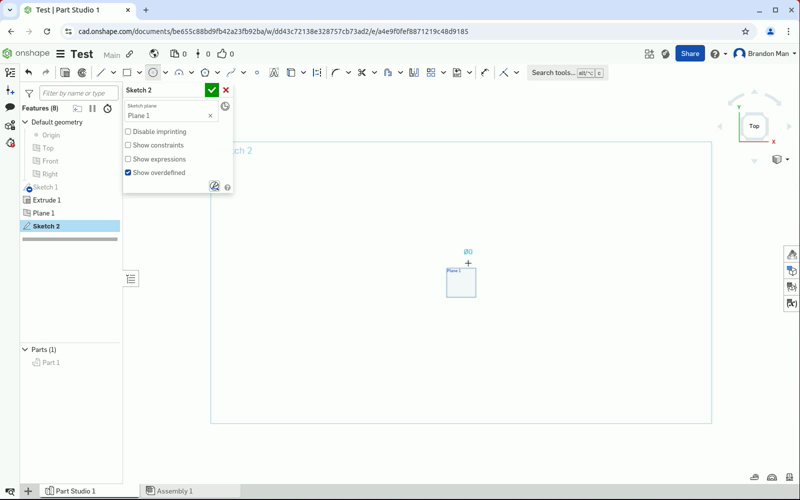
mouse_move(497, 262)
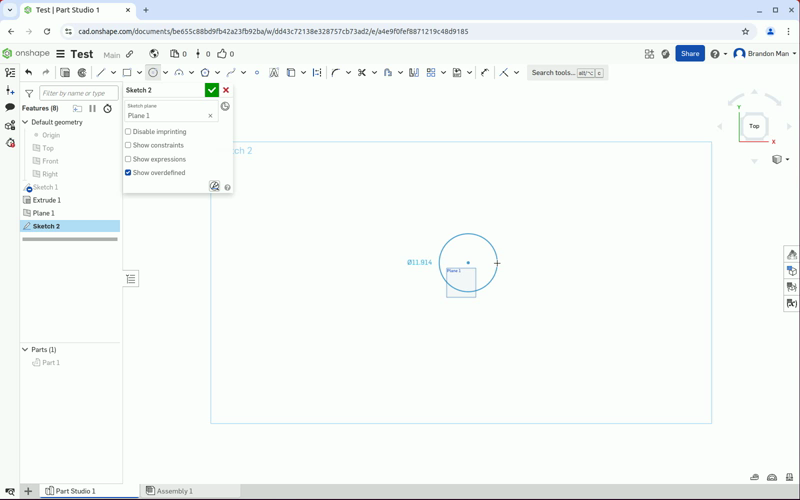
click(497, 262)
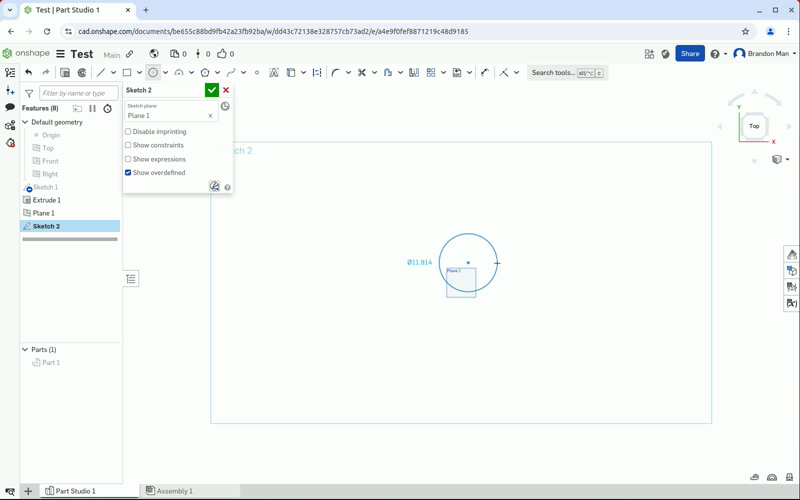
key(esc)
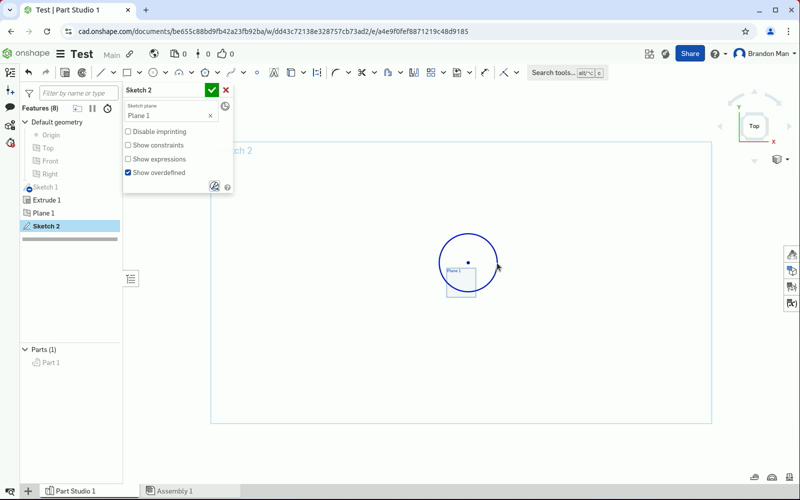
mouse_move(471, 254)
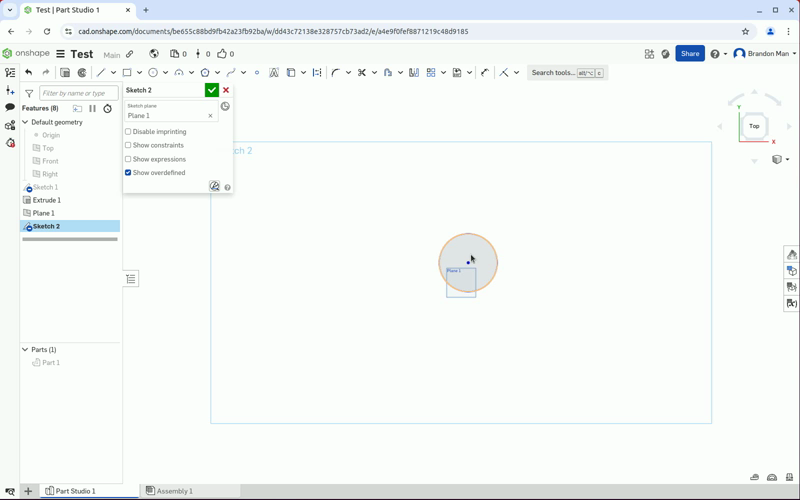
click(471, 254)
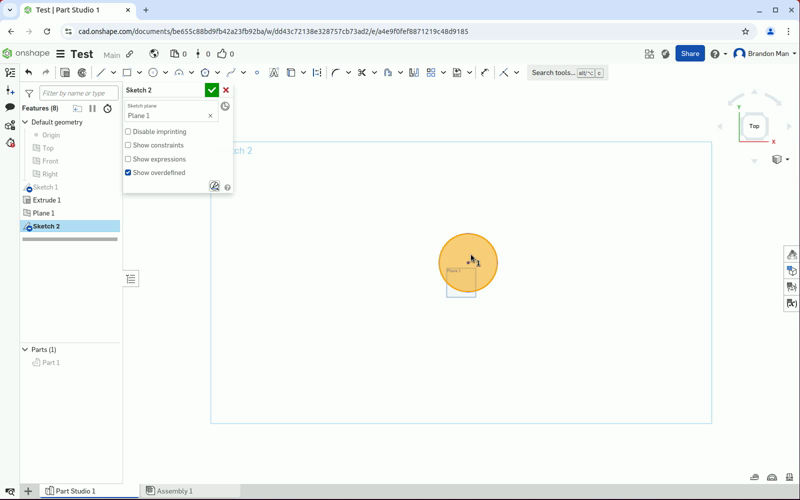
mouse_move(73, 352)
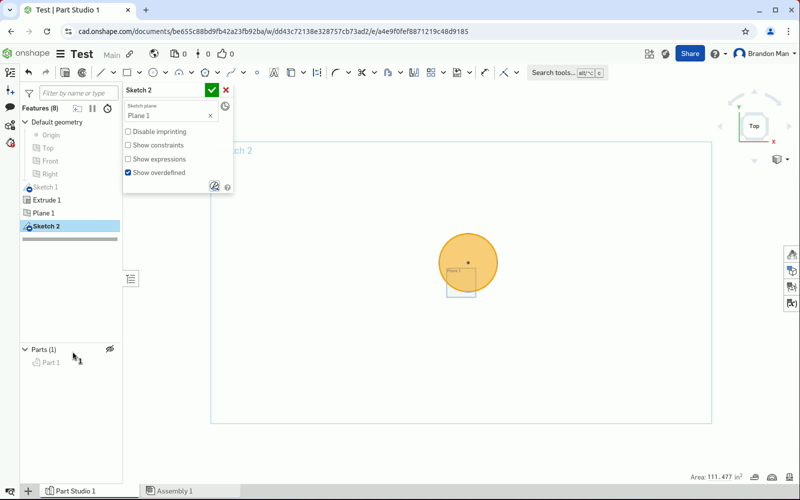
key(shift+y)
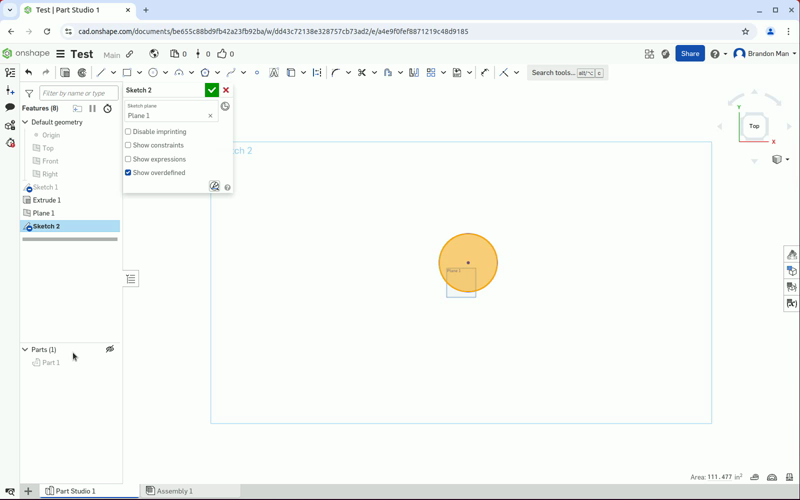
key(shift+e)
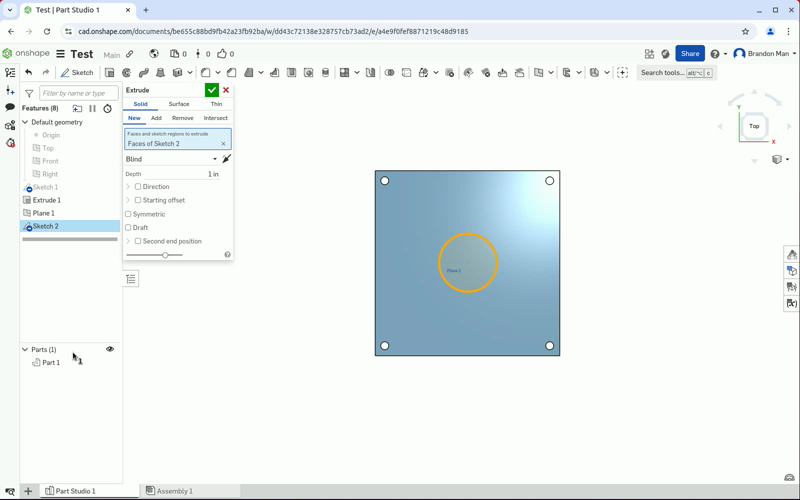
mouse_move(143, 106)
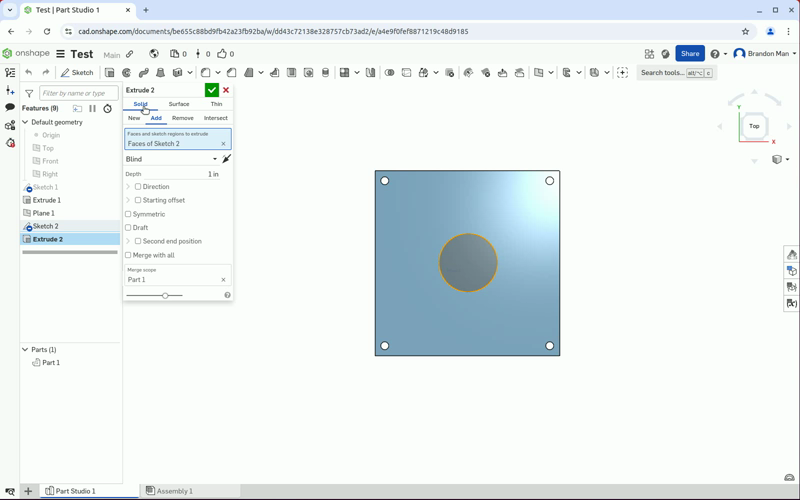
click(143, 106)
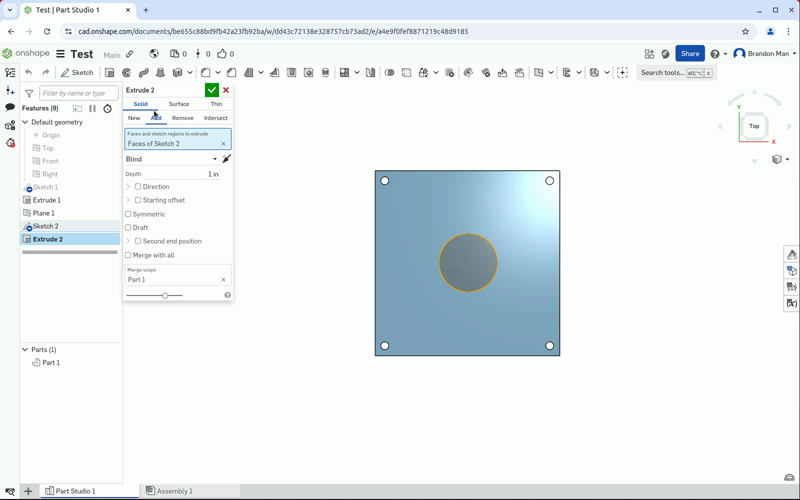
mouse_move(186, 120)
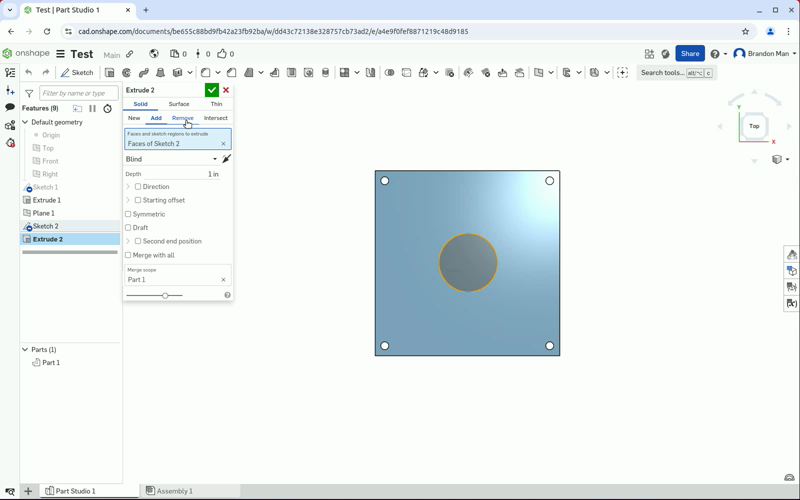
click(186, 120)
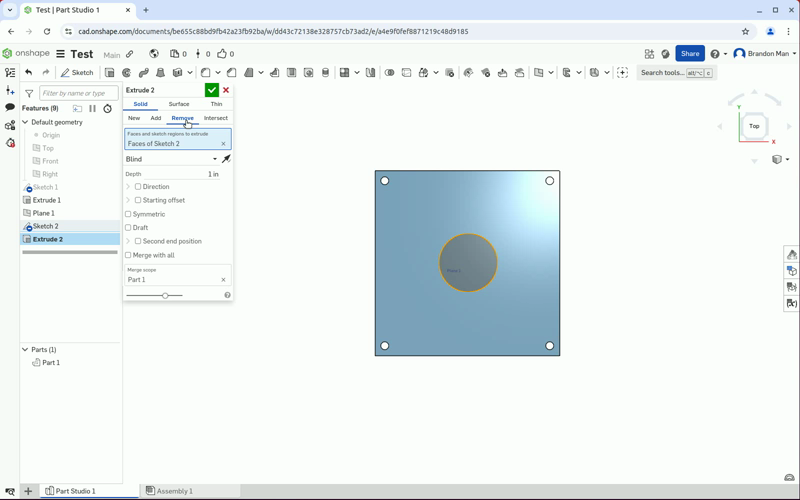
key(tab, 4)
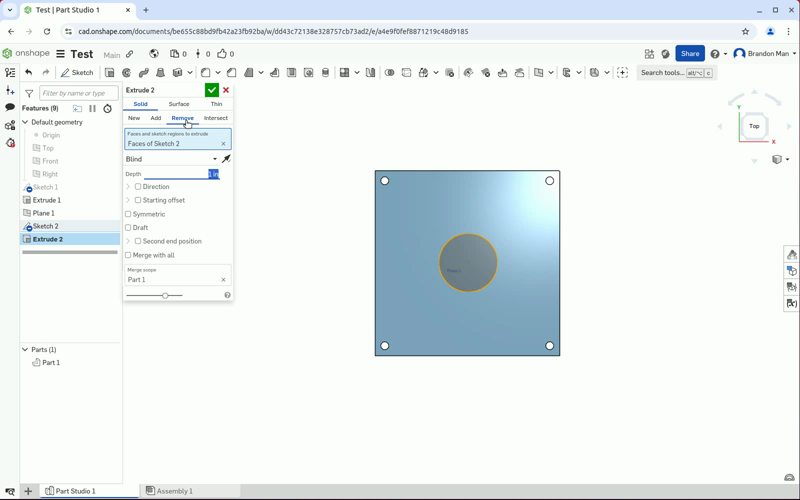
text(1.444)
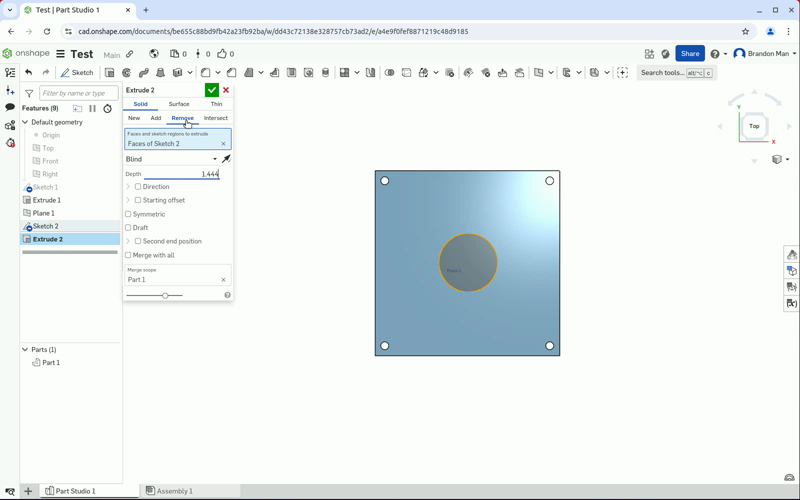
key(tab, 6)
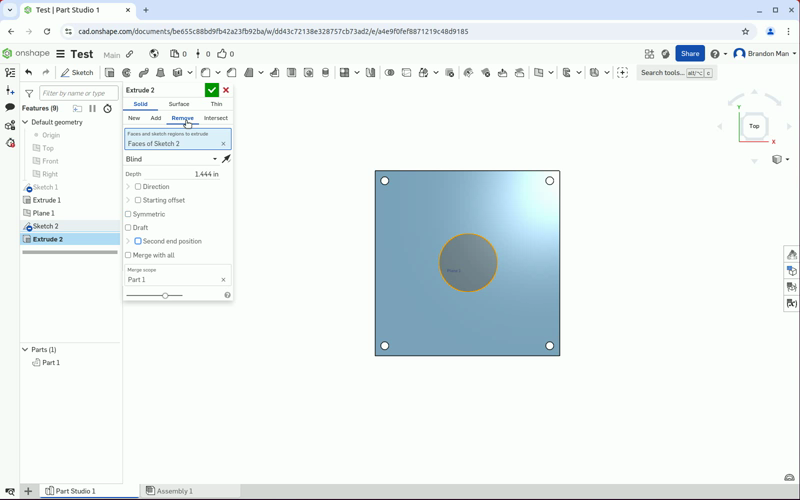
key(space)
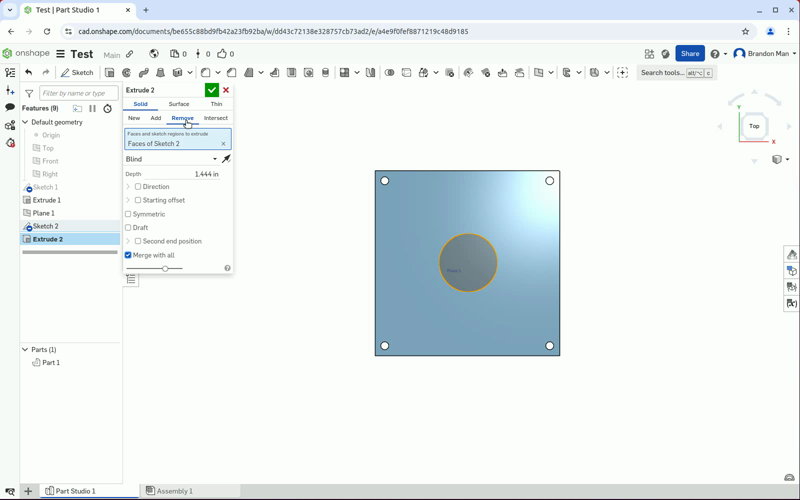
key(enter)
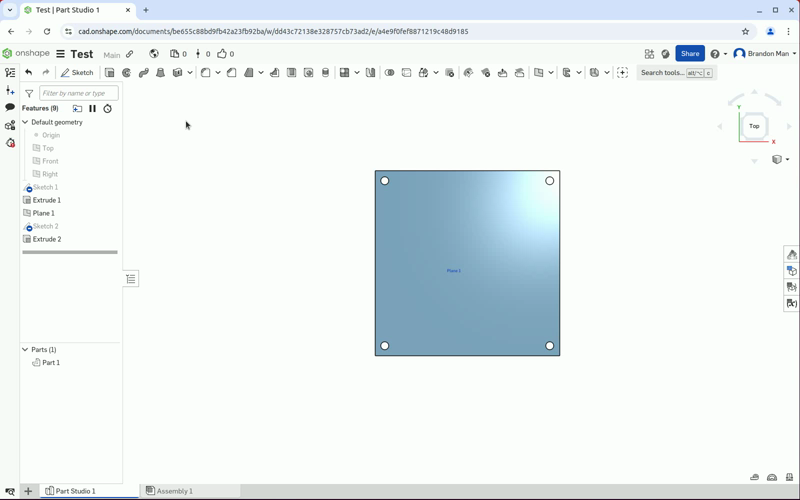
key(shift+h)
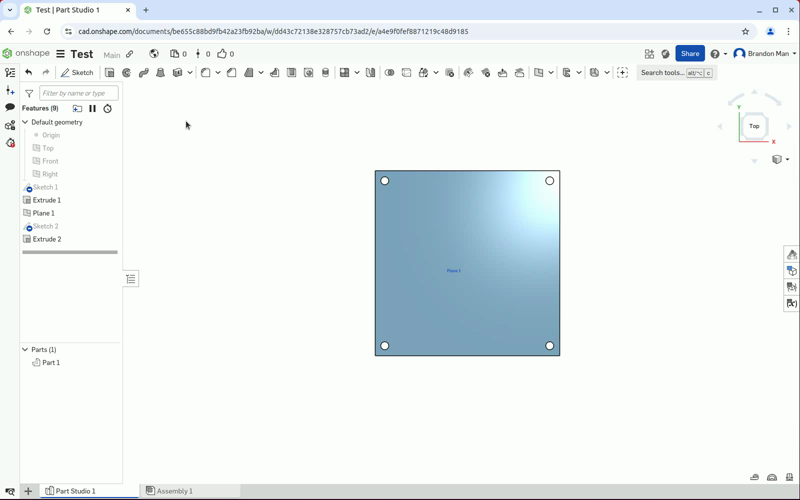
key(shift+h)
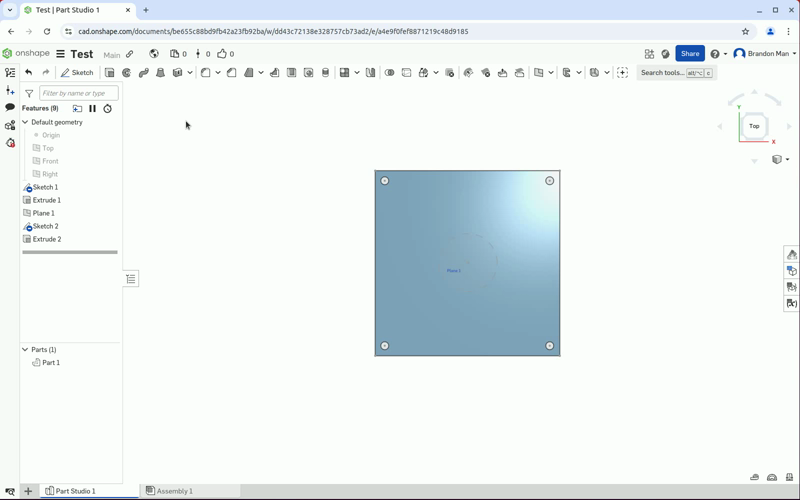
key(shift+7)
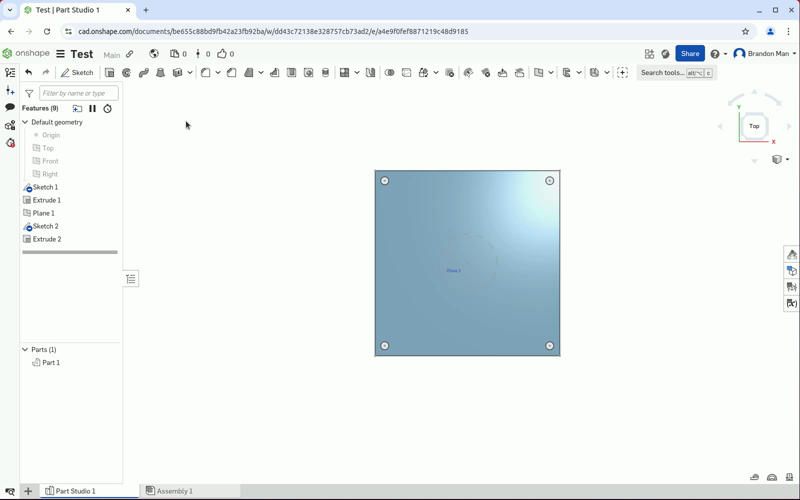
key(up, 3)
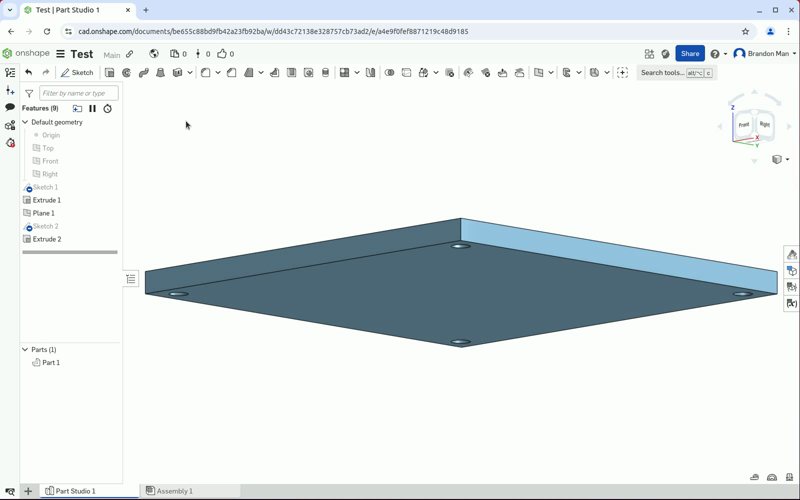
key(left, 3)
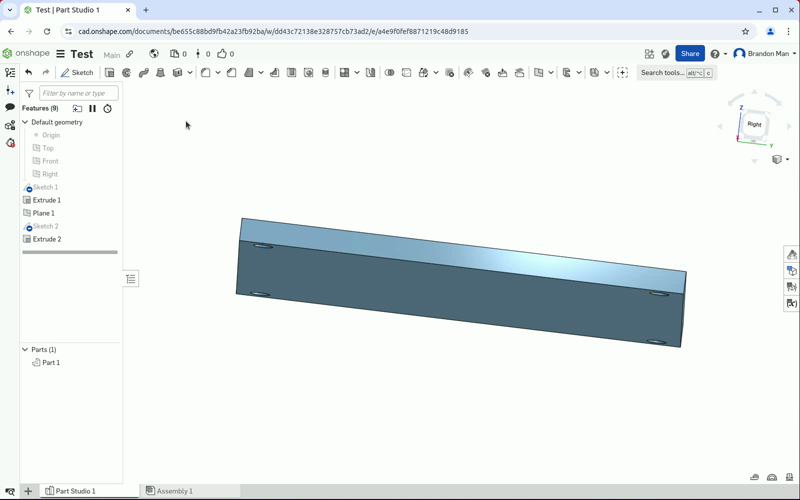
key(right, 3)
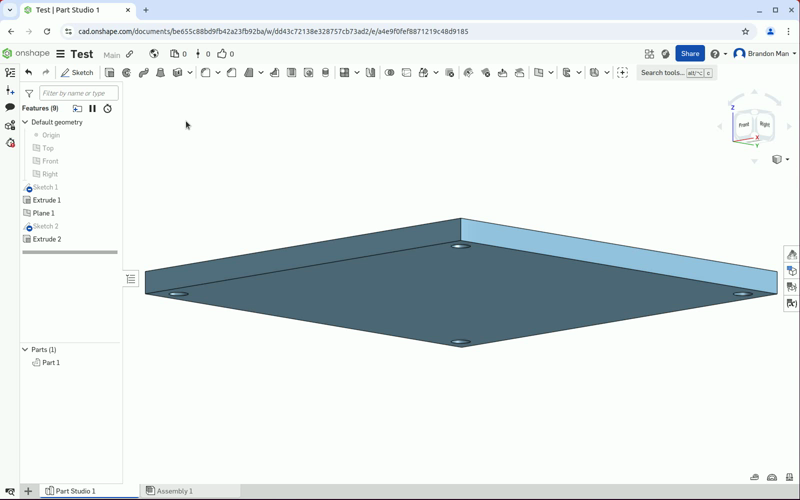
key(down, 3)
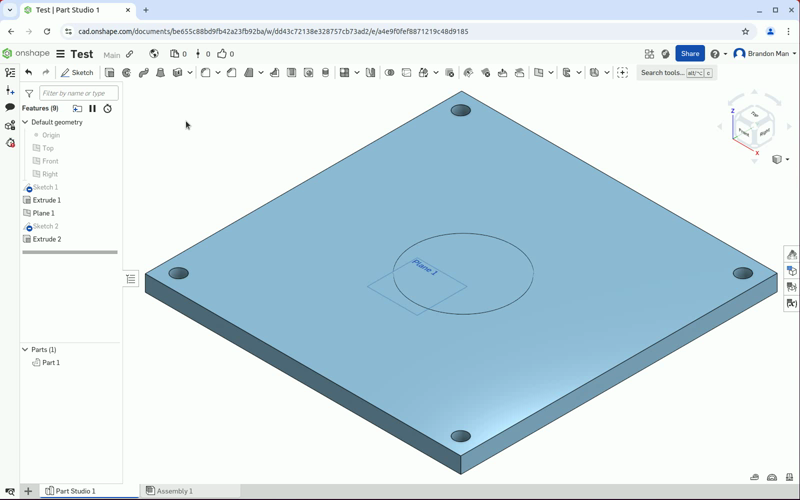
mouse_move(73, 189)
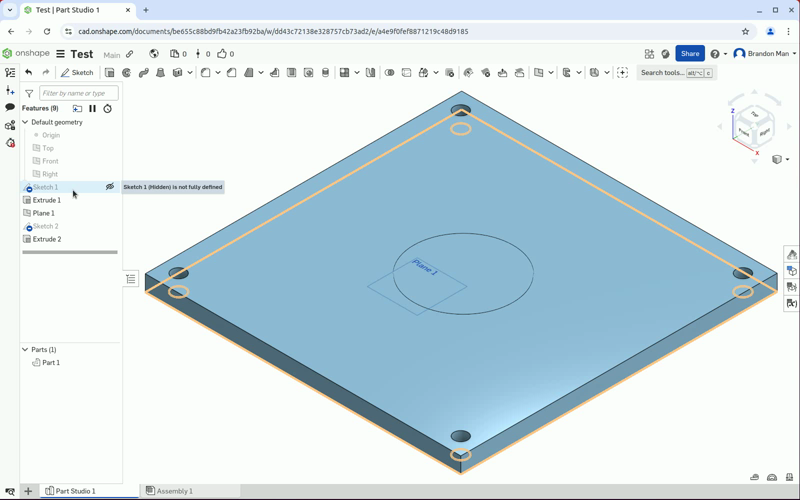
click(73, 189)